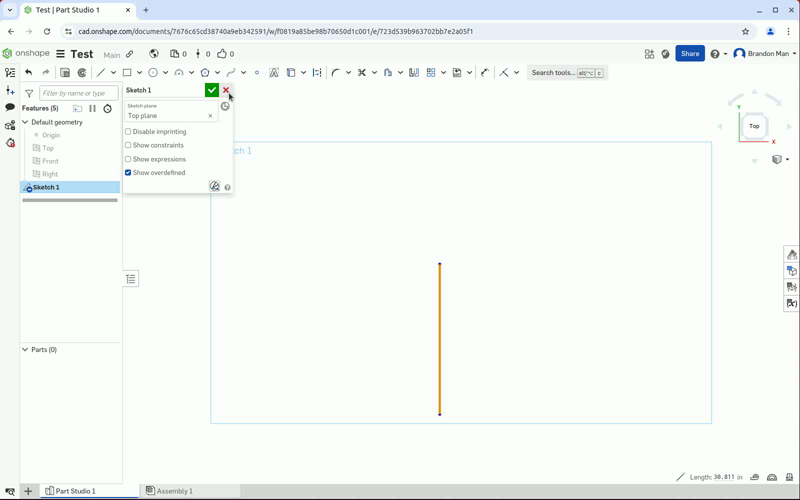
key(shift+h)
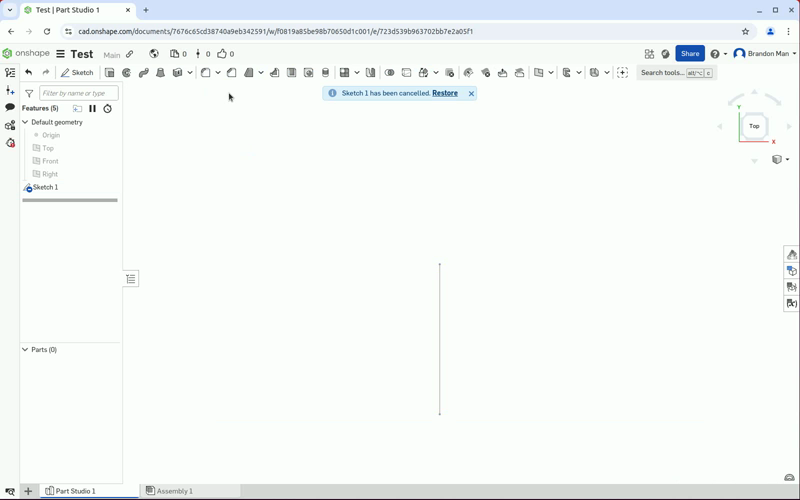
key(shift+s)
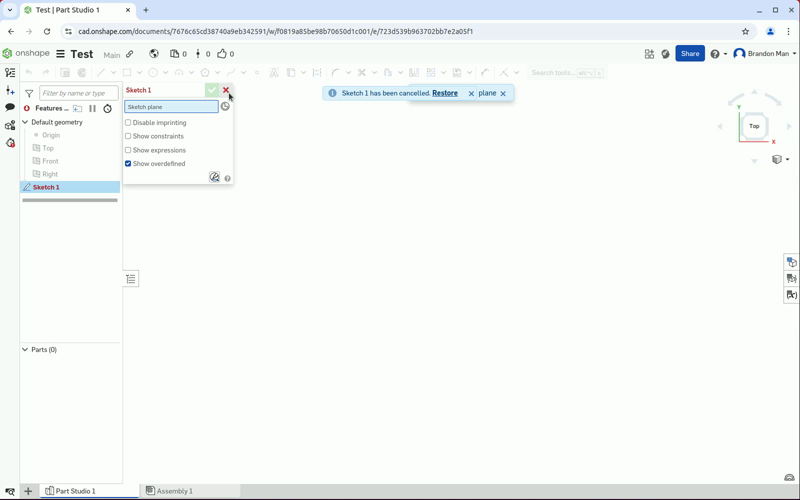
mouse_move(73, 150)
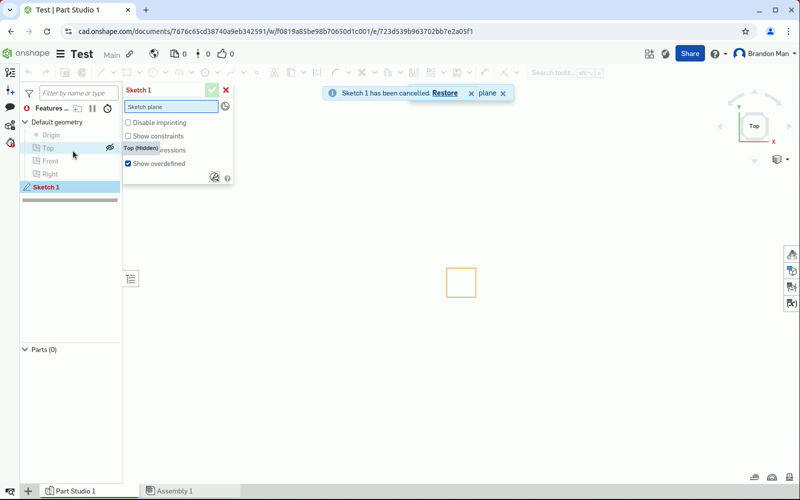
click(73, 150)
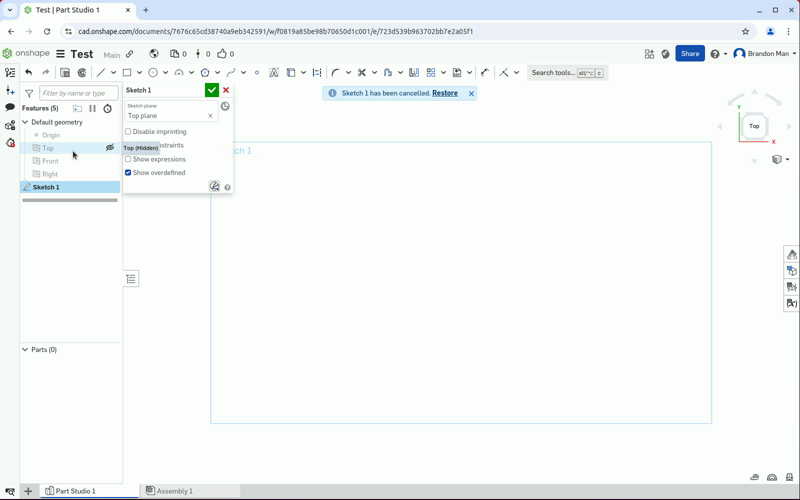
mouse_move(73, 352)
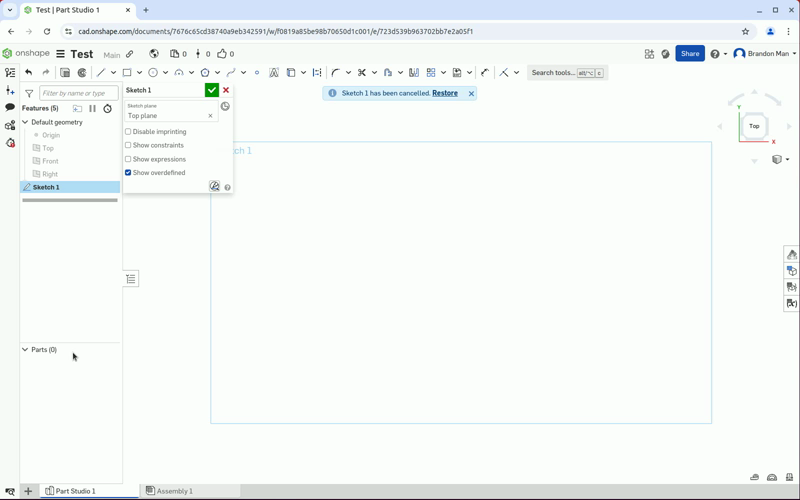
key(y)
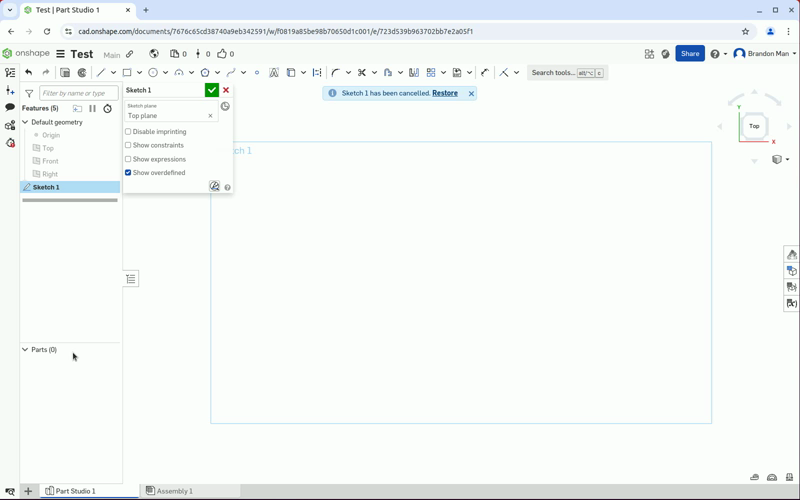
key(l)
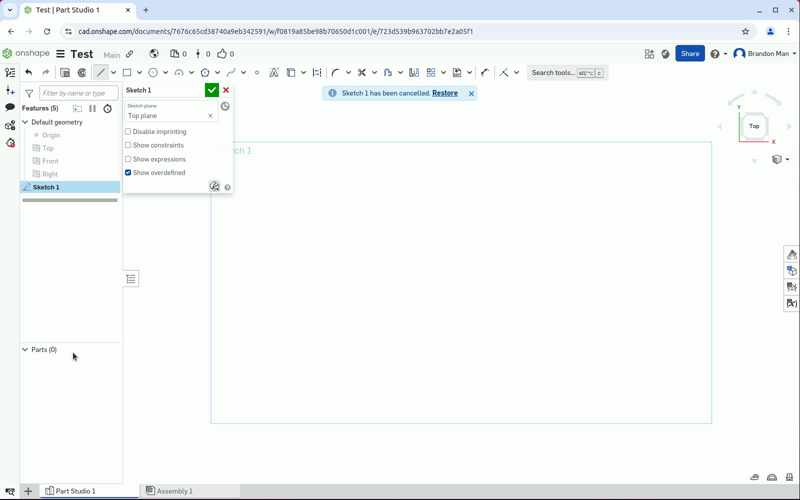
key_down(shift)
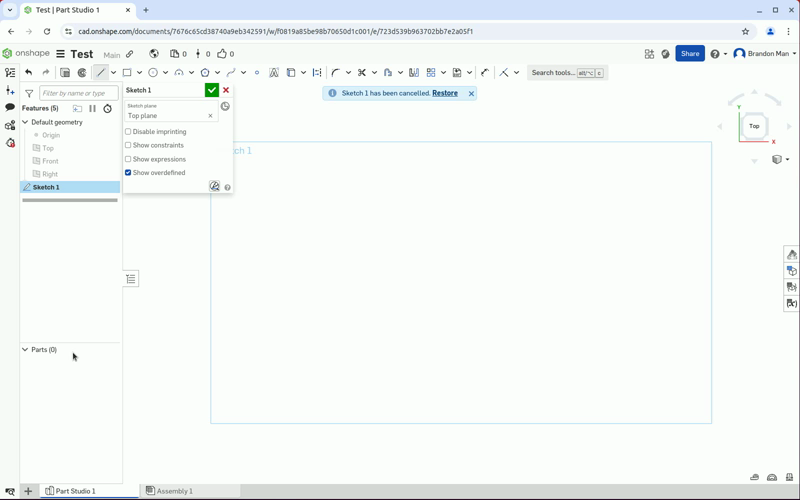
mouse_move(460, 282)
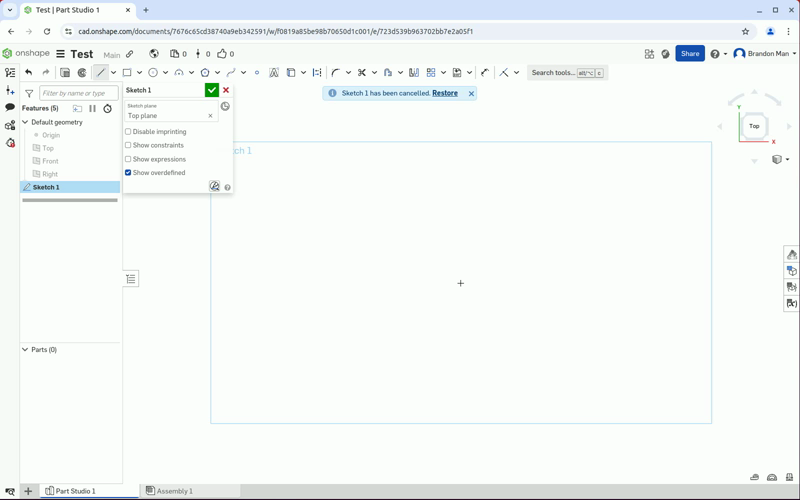
click(460, 282)
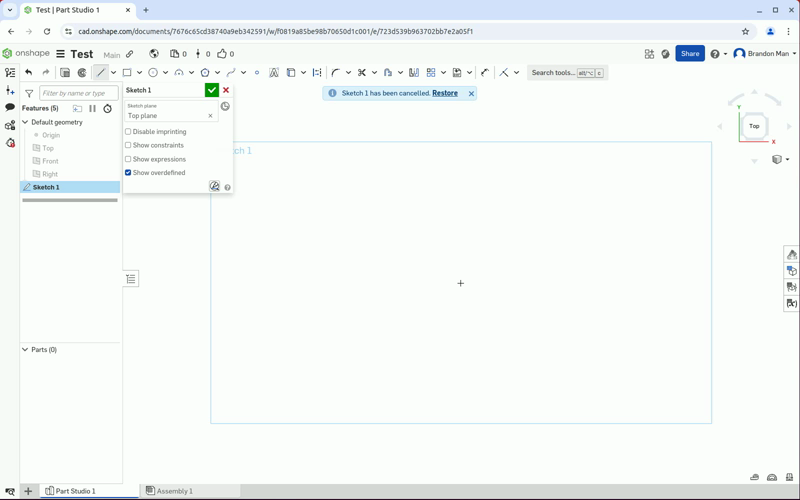
key_up(shift)
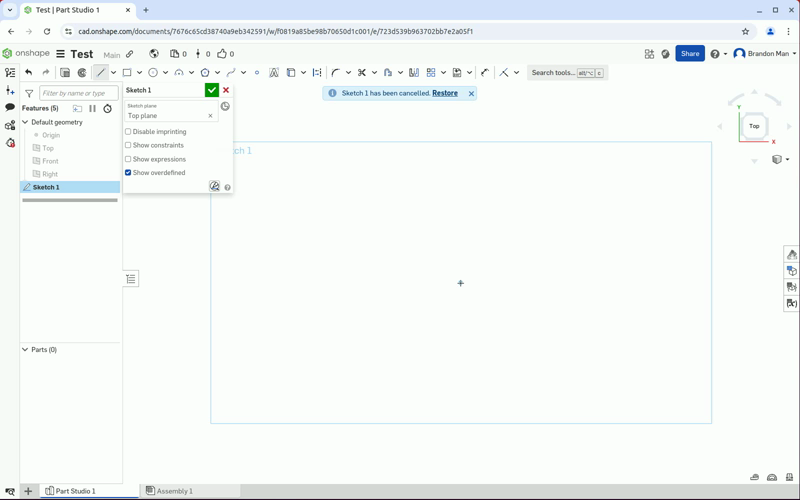
key_down(shift)
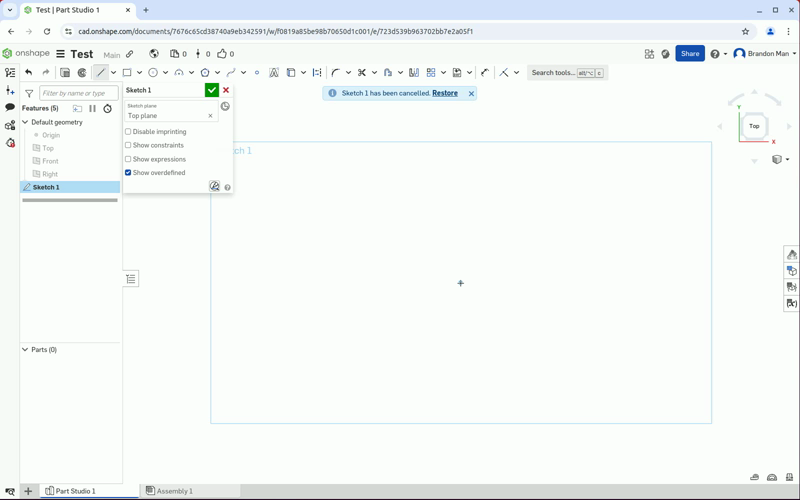
mouse_move(535, 282)
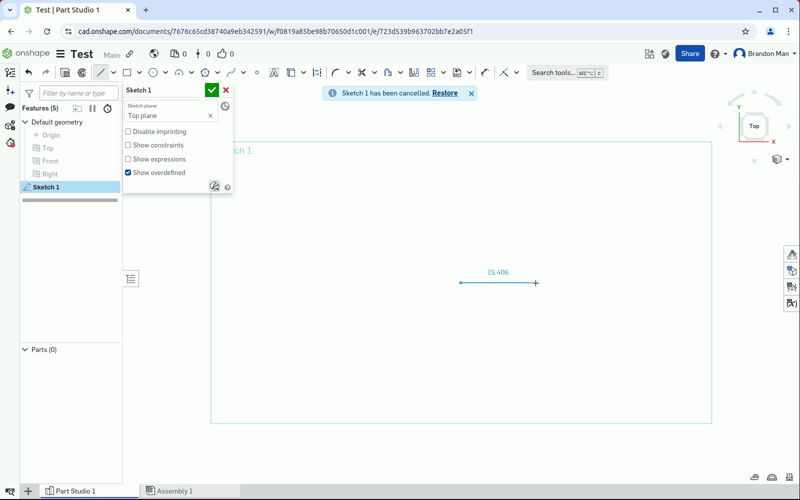
click(535, 282)
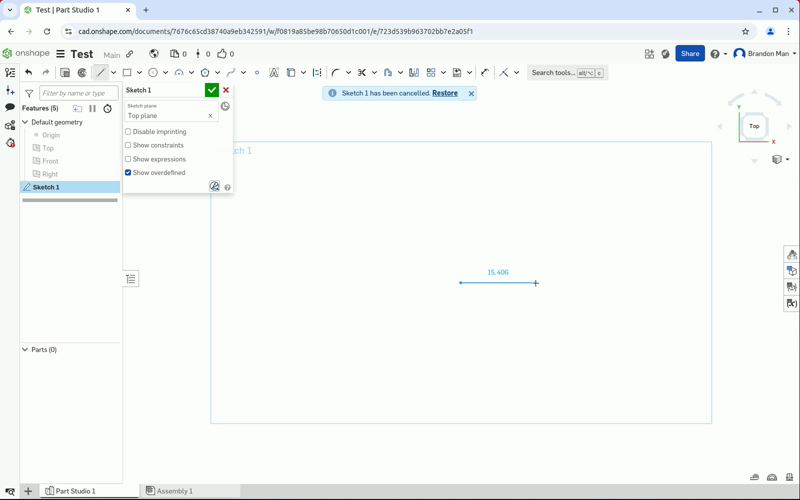
key_up(shift)
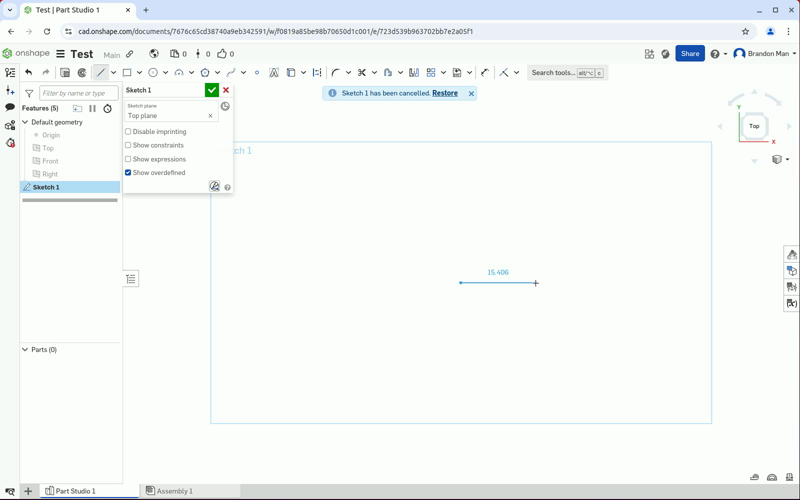
key_down(shift)
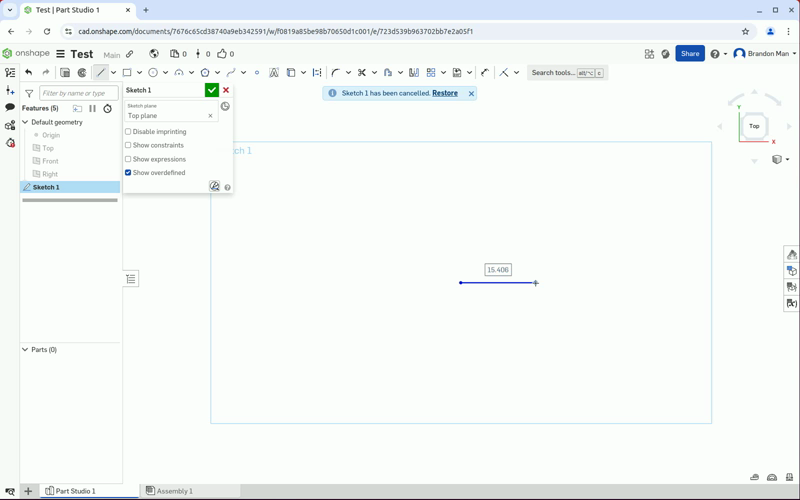
mouse_move(535, 170)
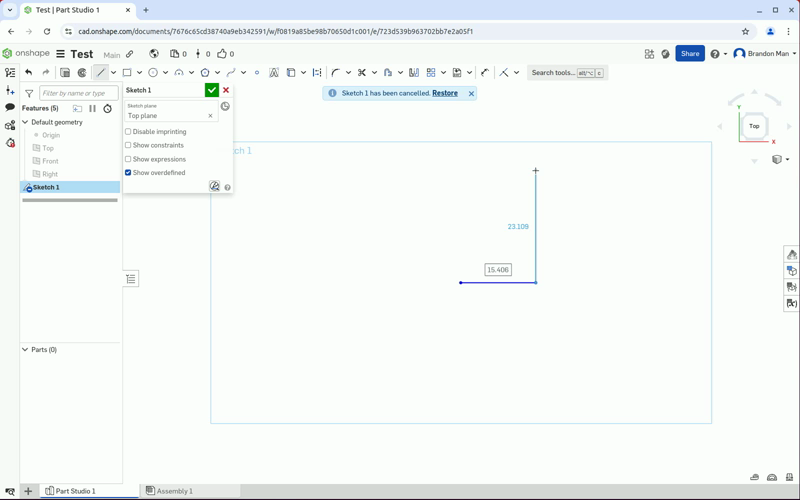
click(535, 170)
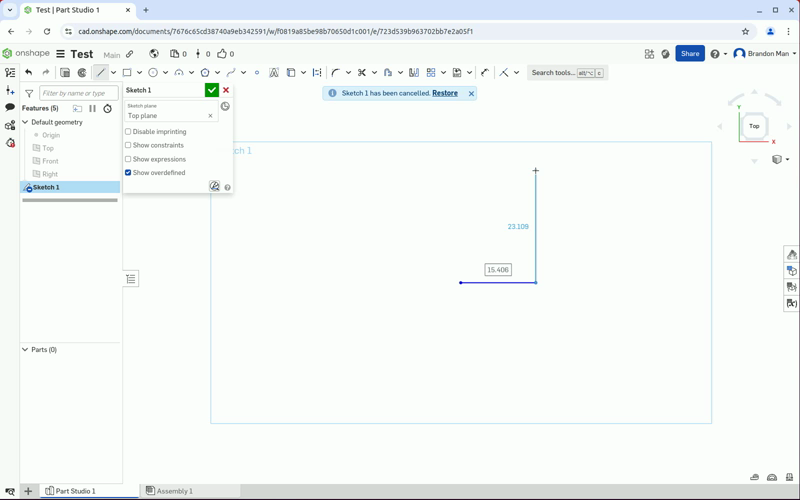
key_up(shift)
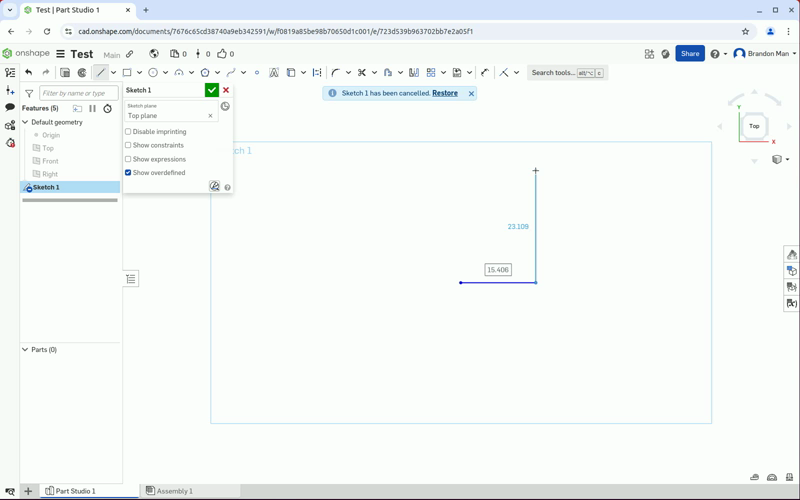
key_down(shift)
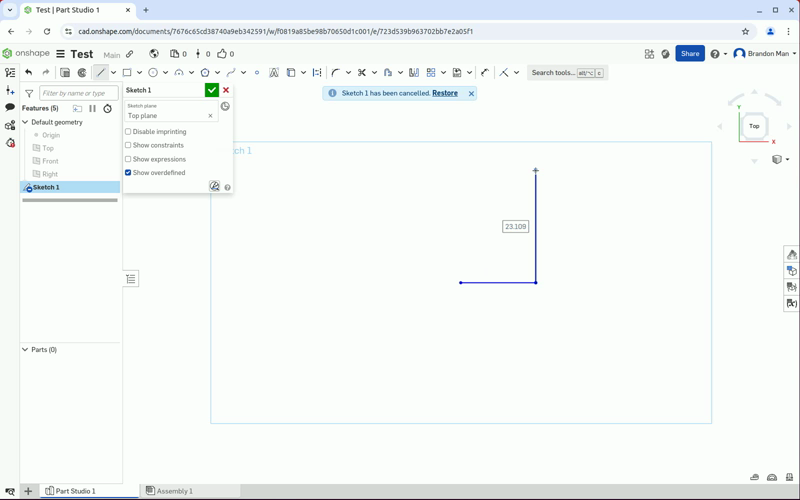
mouse_move(460, 170)
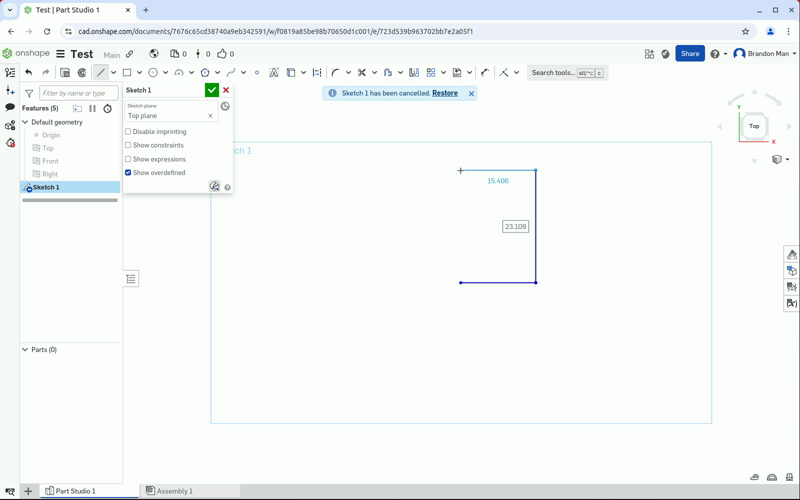
click(460, 170)
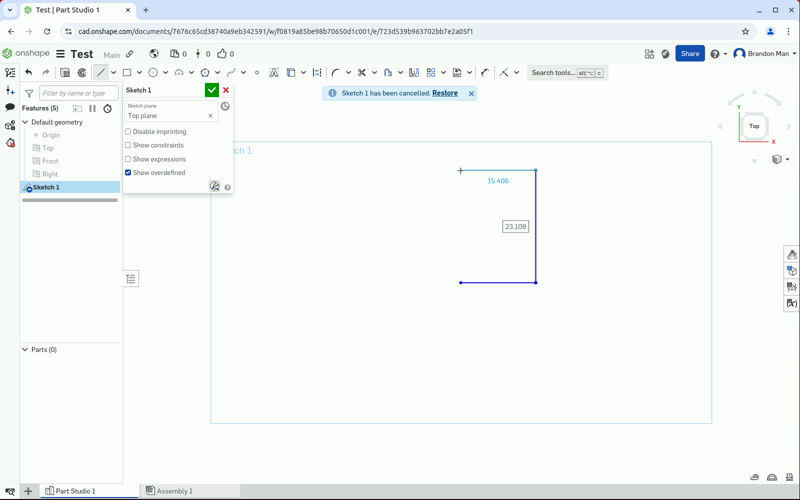
key_up(shift)
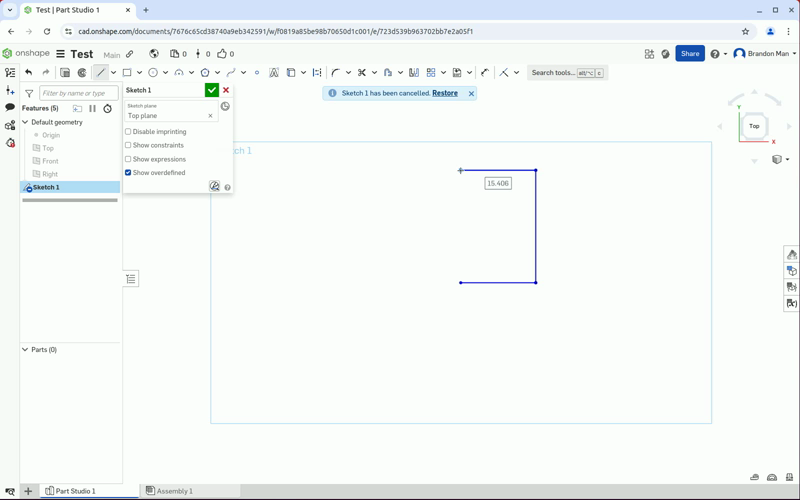
key_down(shift)
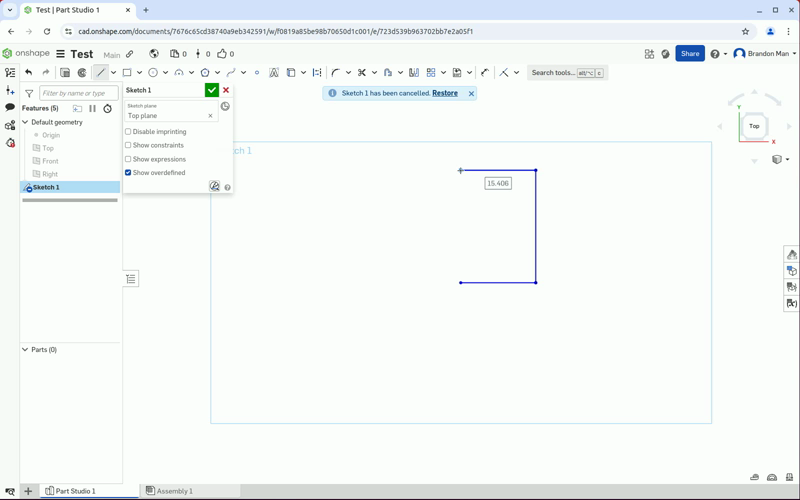
mouse_move(460, 282)
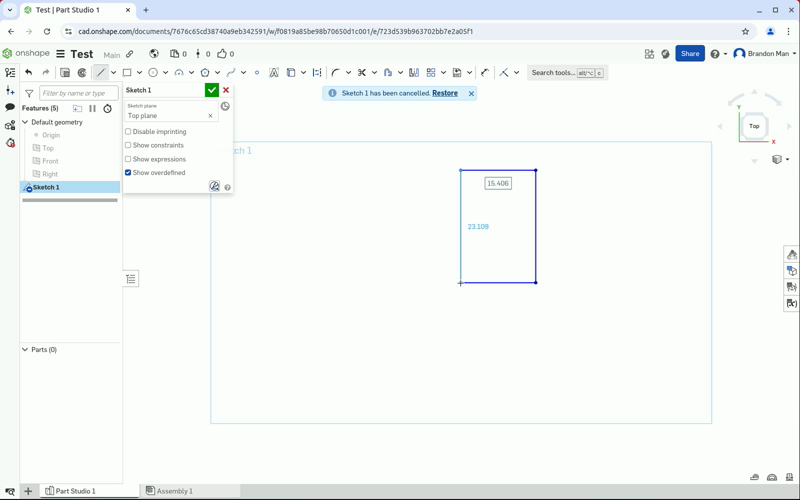
key_up(shift)
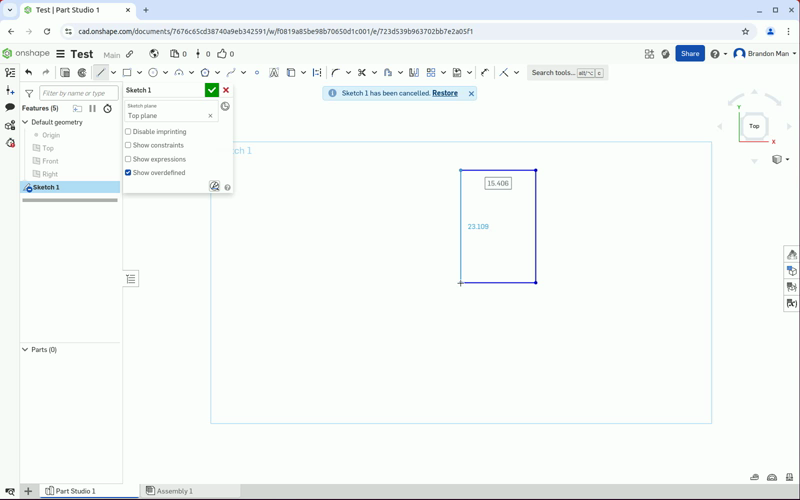
click(460, 282)
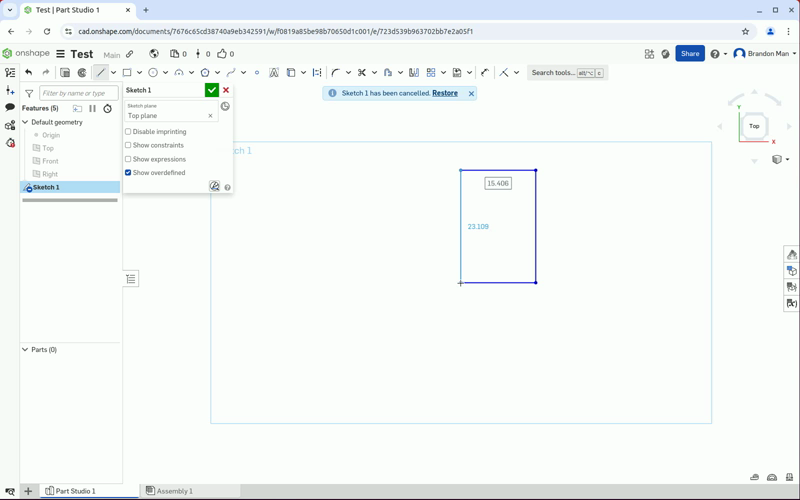
key(esc)
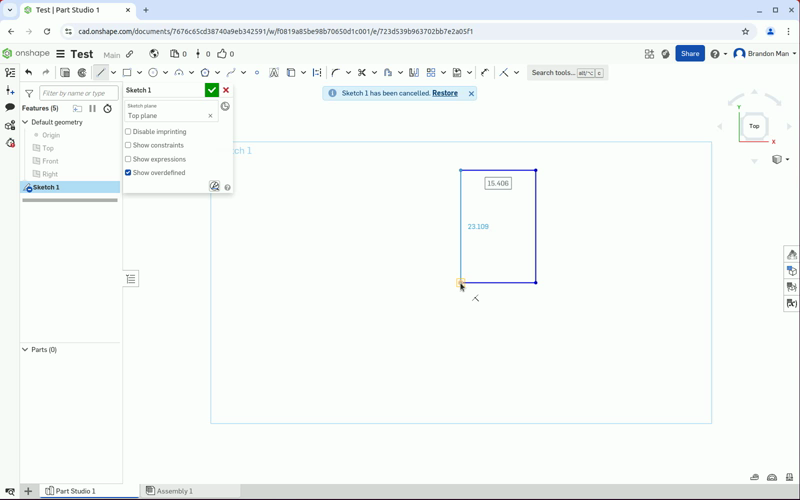
mouse_move(477, 179)
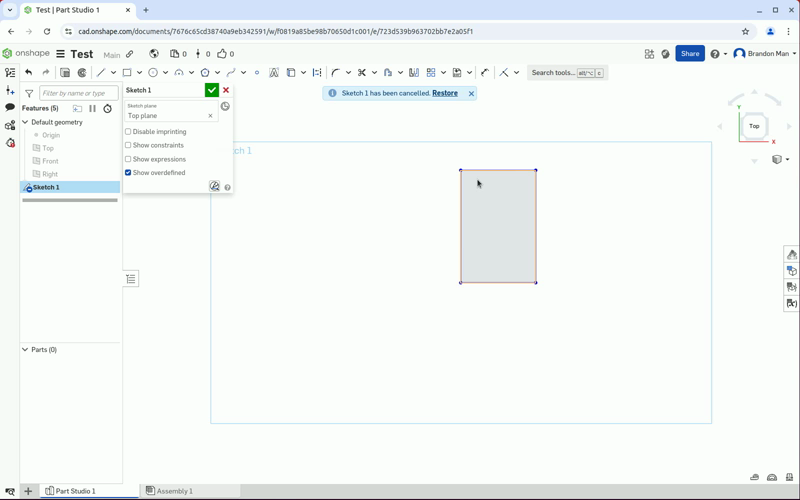
click(477, 179)
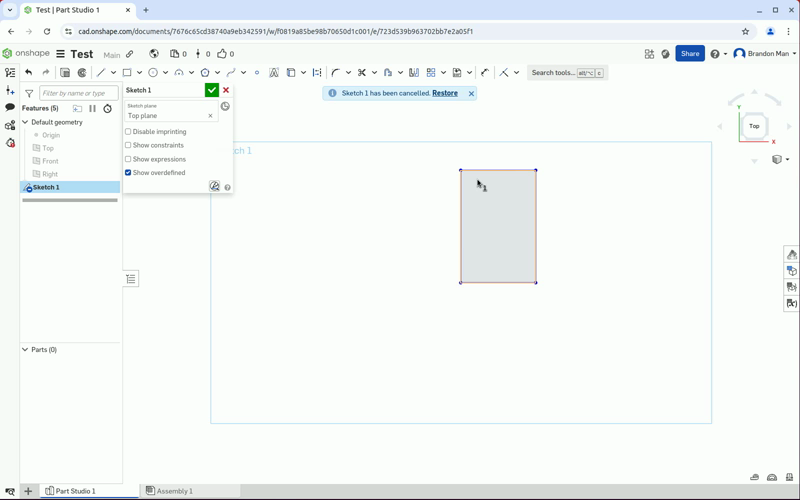
mouse_move(73, 352)
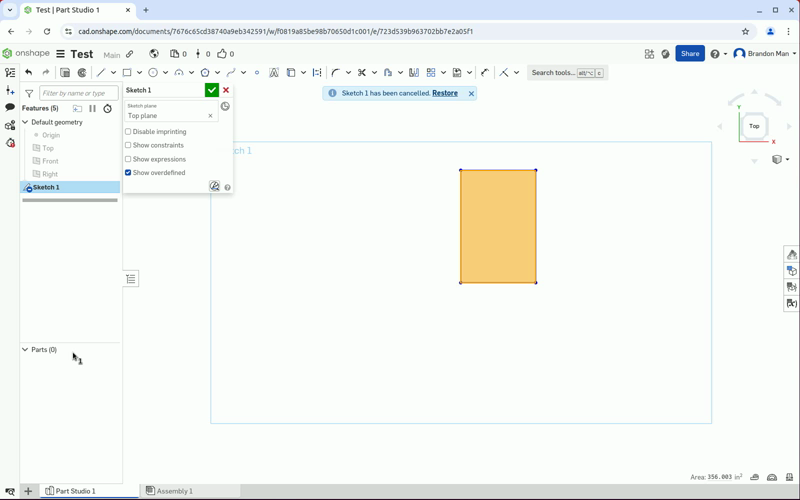
key(shift+y)
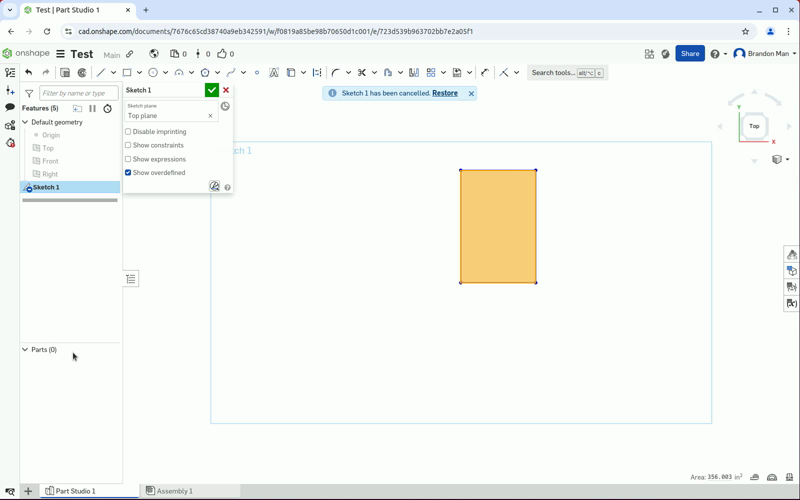
key(shift+e)
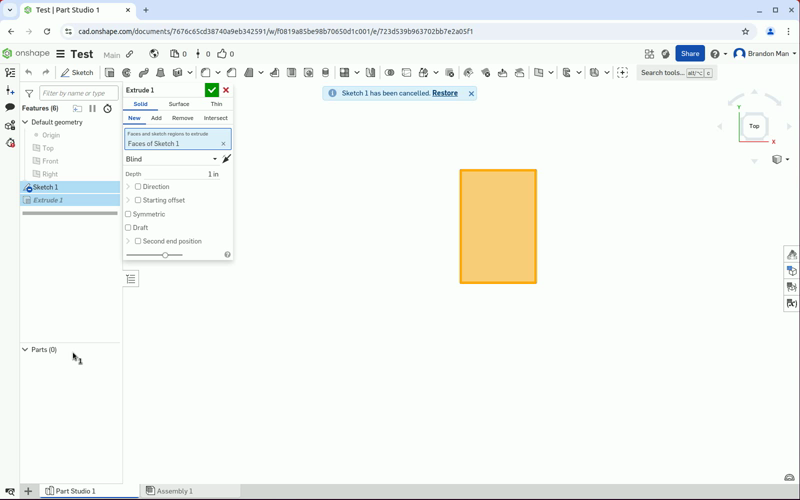
mouse_move(143, 106)
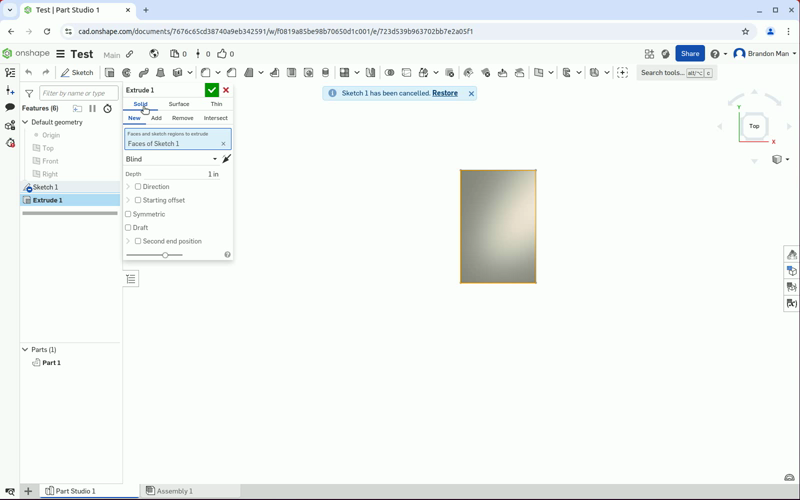
click(143, 106)
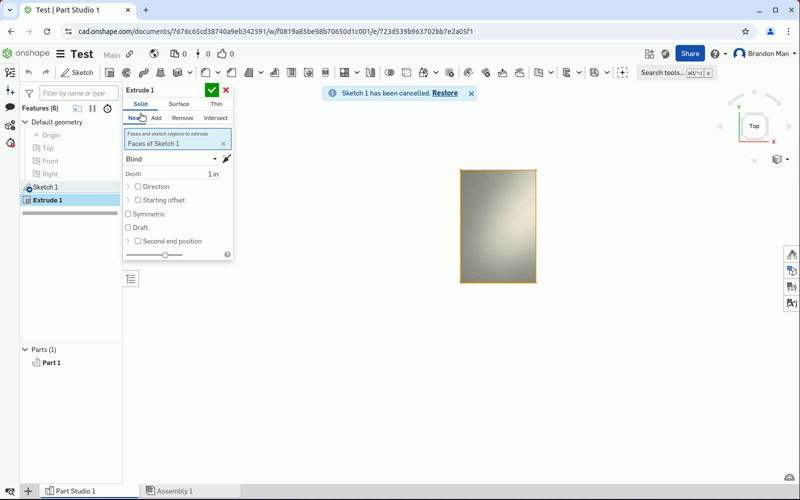
mouse_move(137, 120)
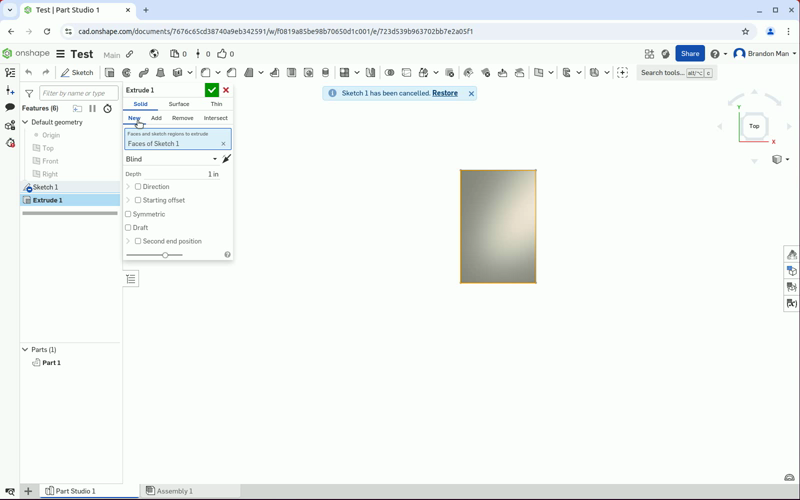
click(137, 120)
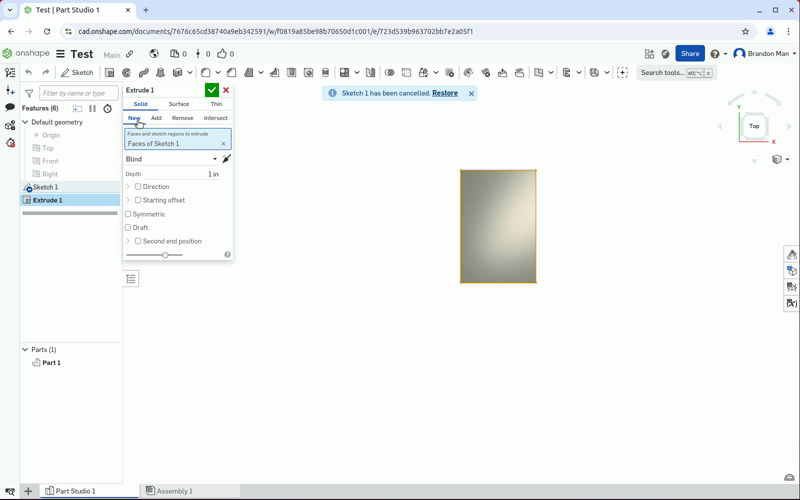
key(tab, 4)
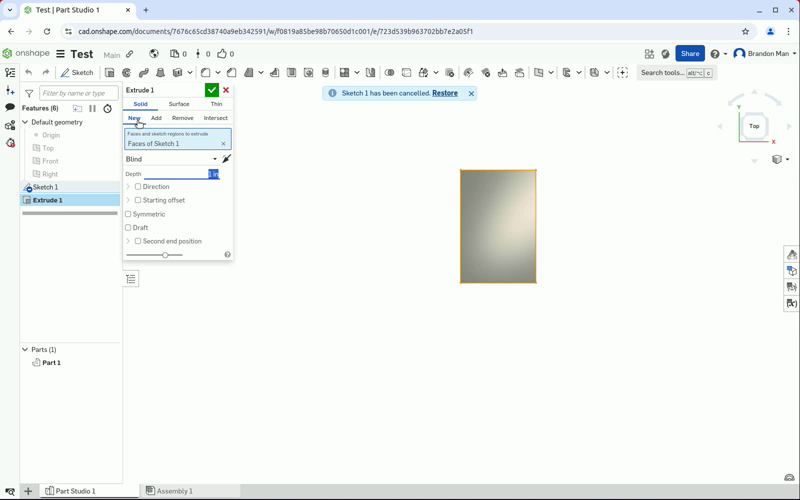
text(9.147)
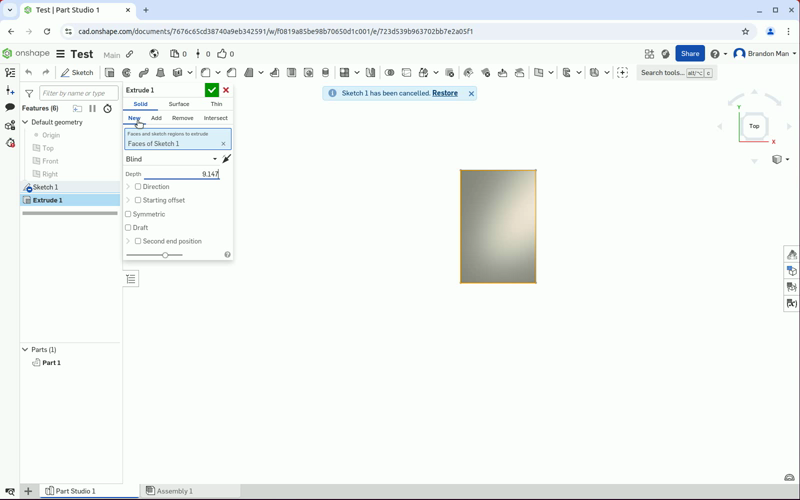
key(enter)
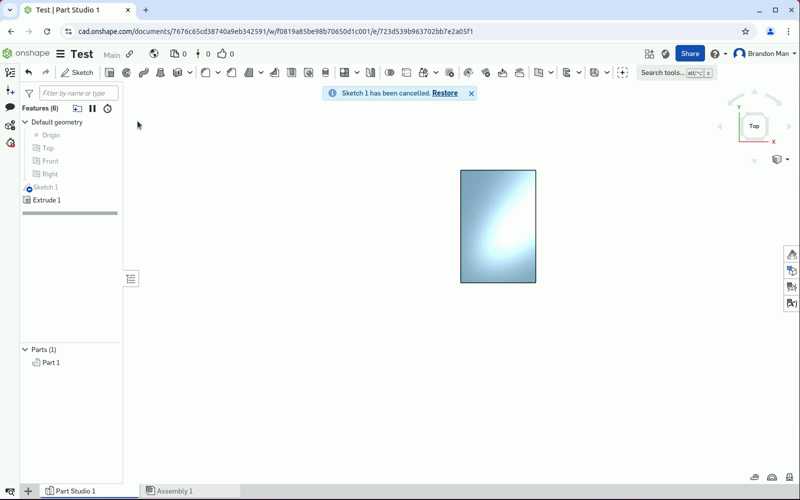
key(shift+h)
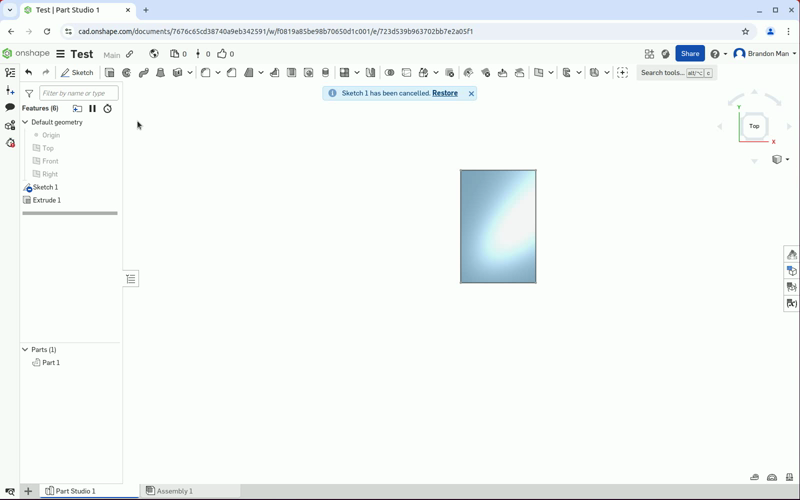
key(shift+h)
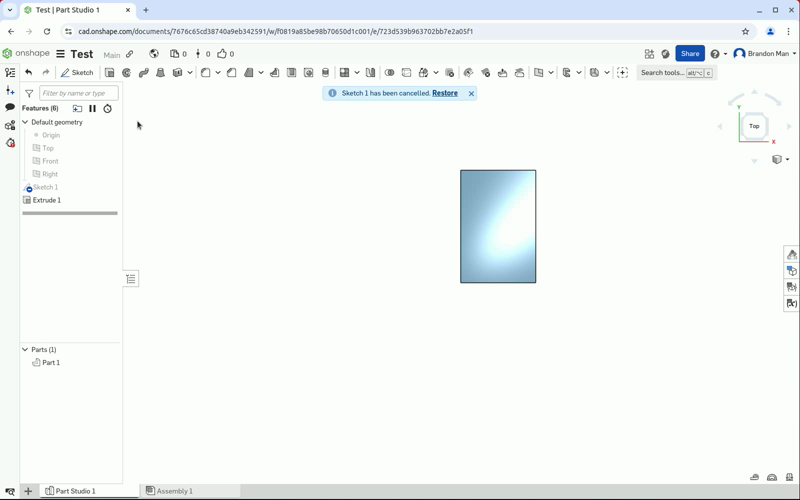
mouse_move(73, 189)
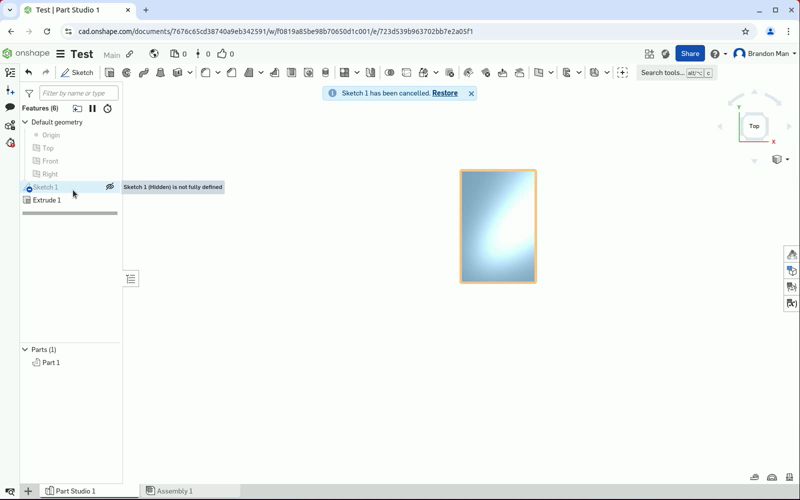
click(73, 189)
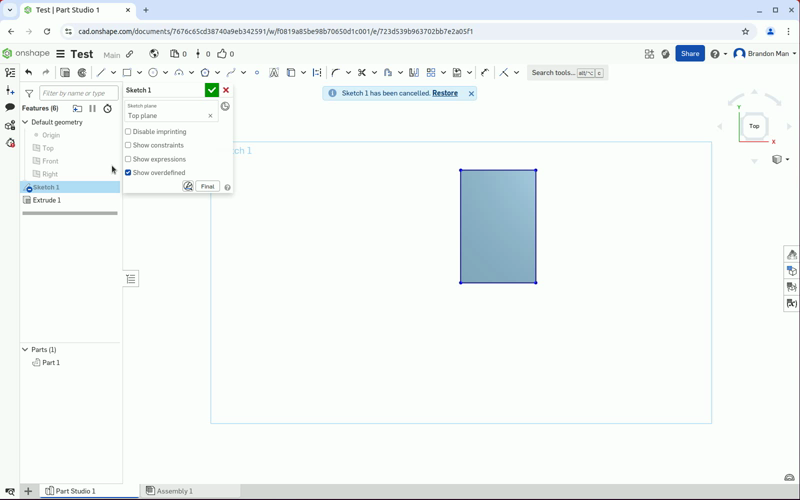
mouse_move(229, 92)
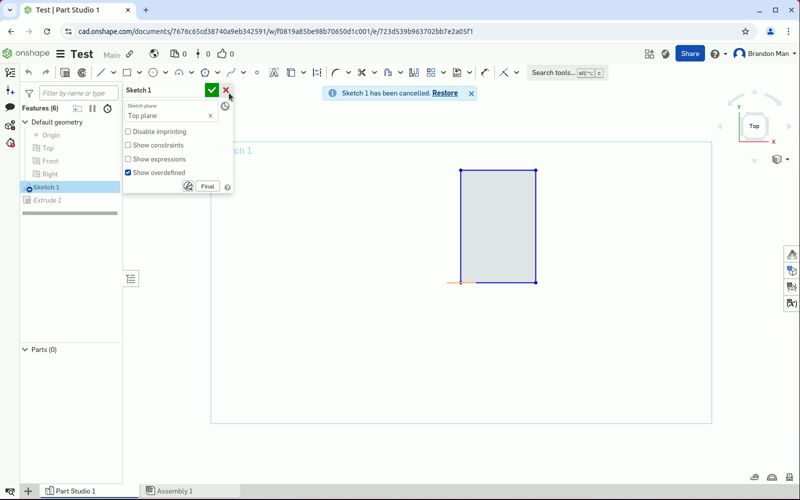
click(229, 92)
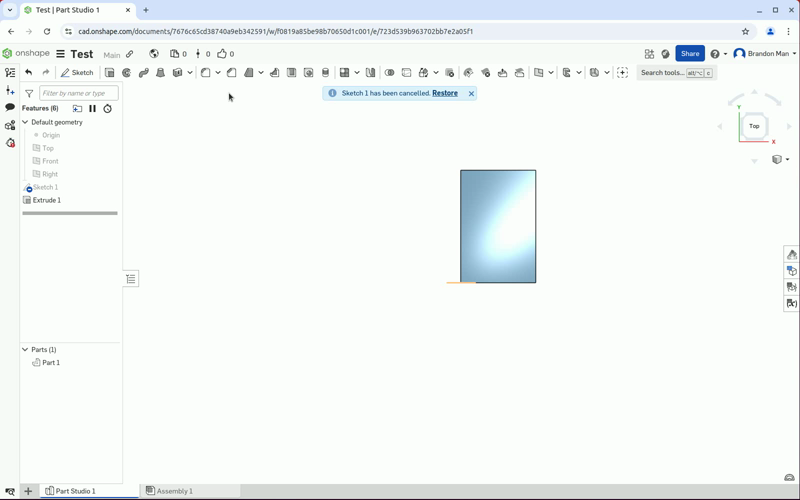
mouse_move(541, 75)
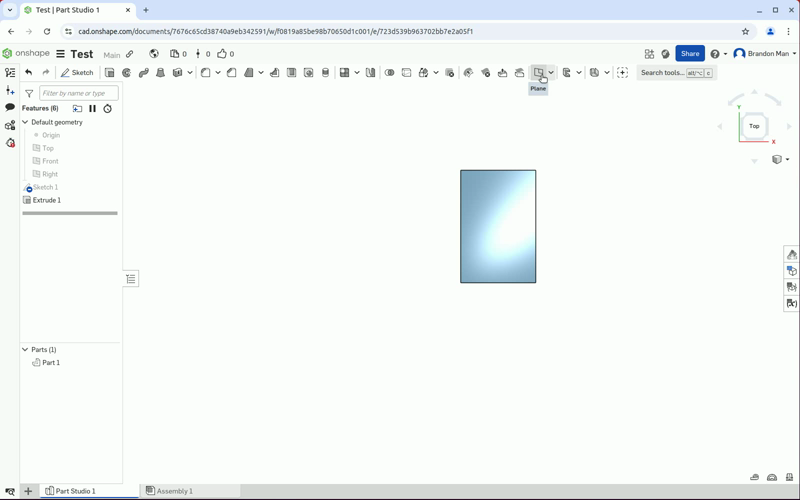
click(541, 75)
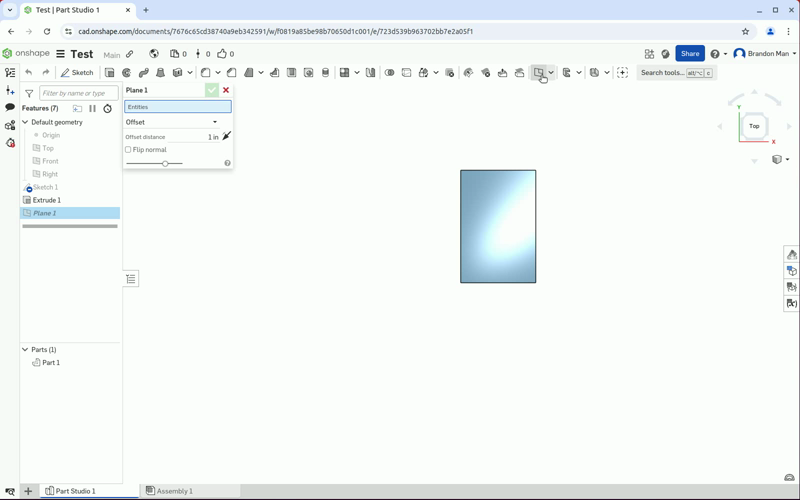
mouse_move(73, 150)
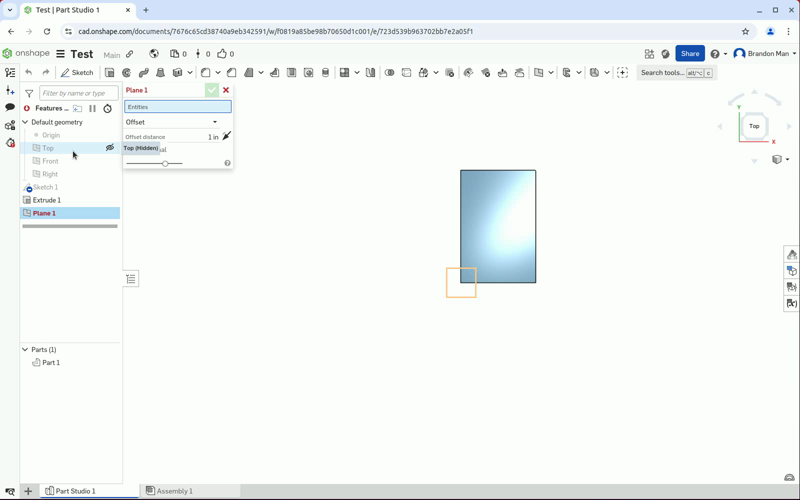
click(73, 150)
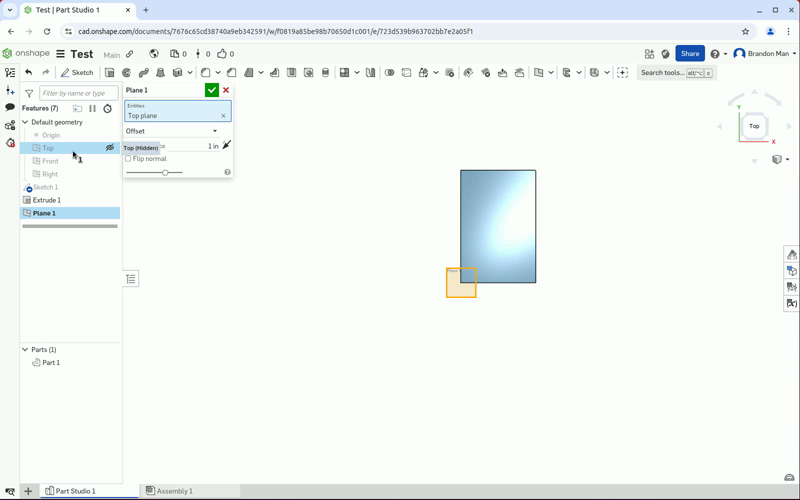
key(tab, 2)
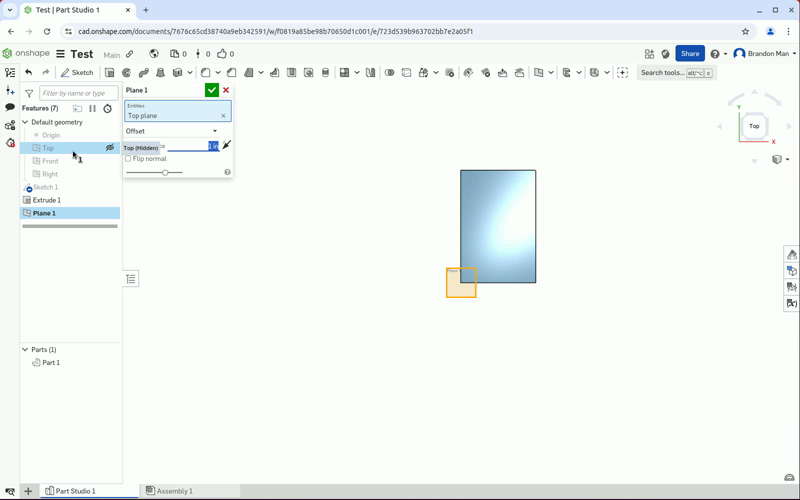
text(9.151)
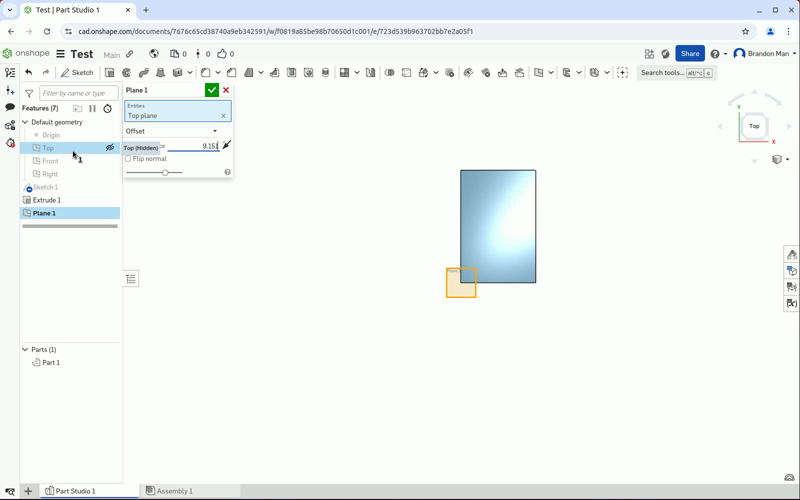
key(enter, 2)
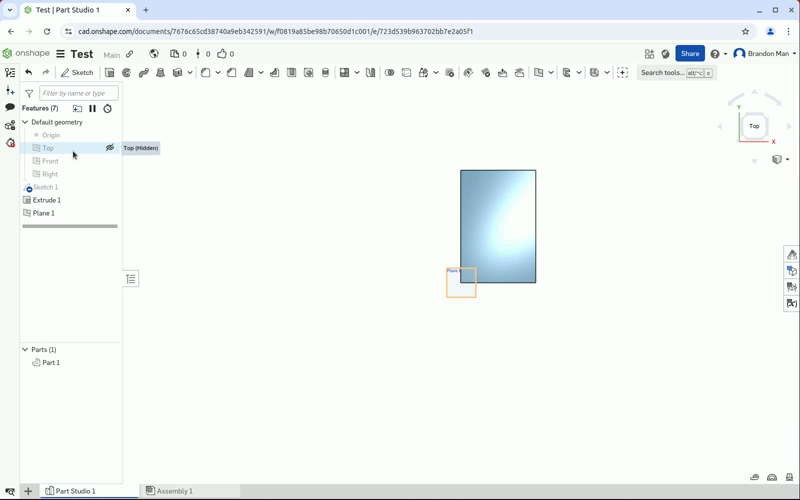
key(shift+s)
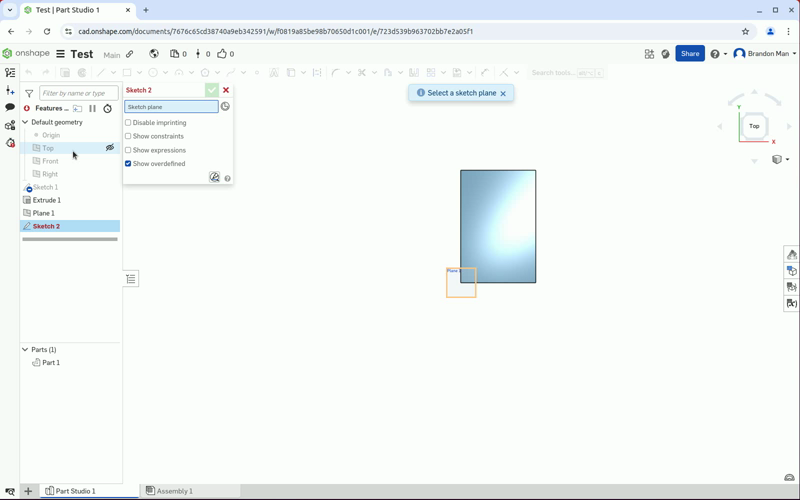
mouse_move(73, 215)
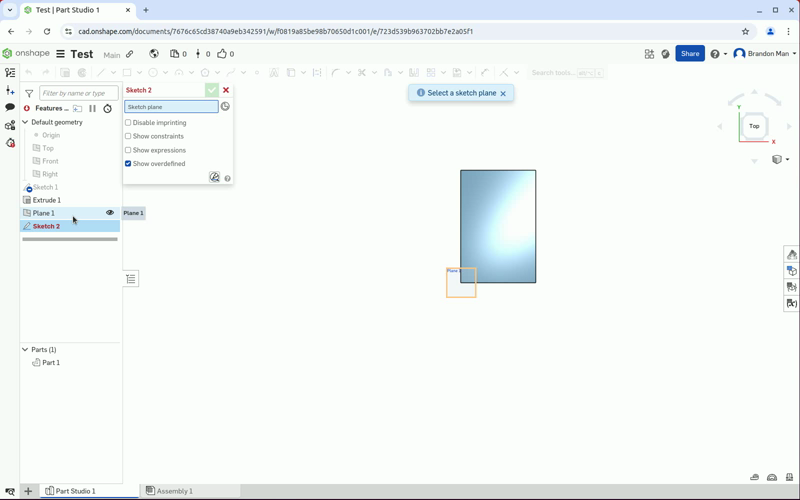
click(73, 215)
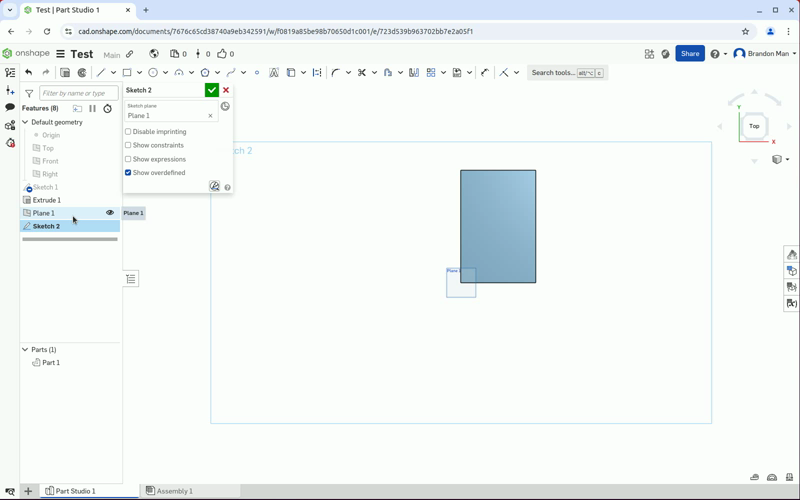
mouse_move(73, 352)
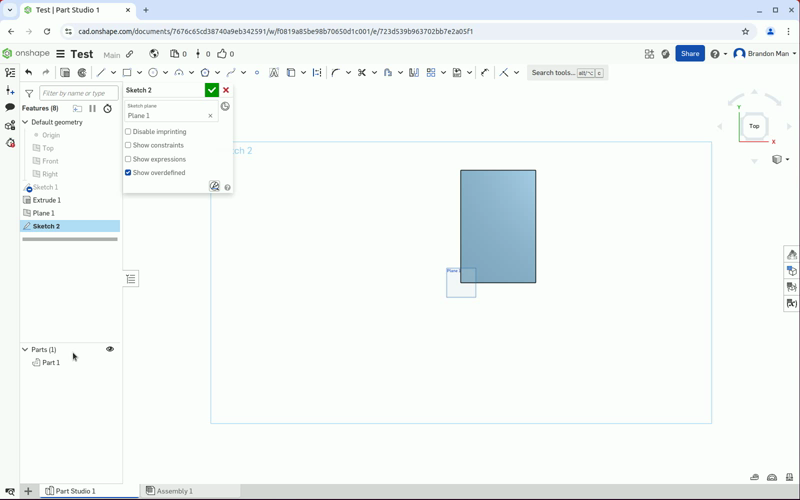
key(y)
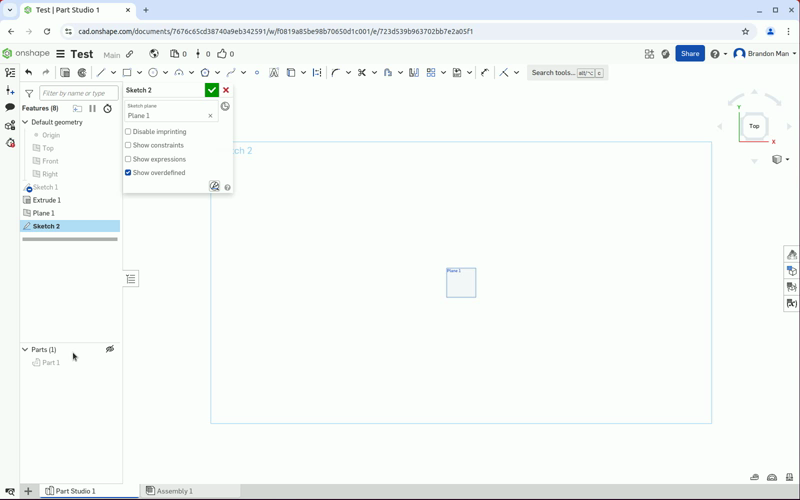
key(l)
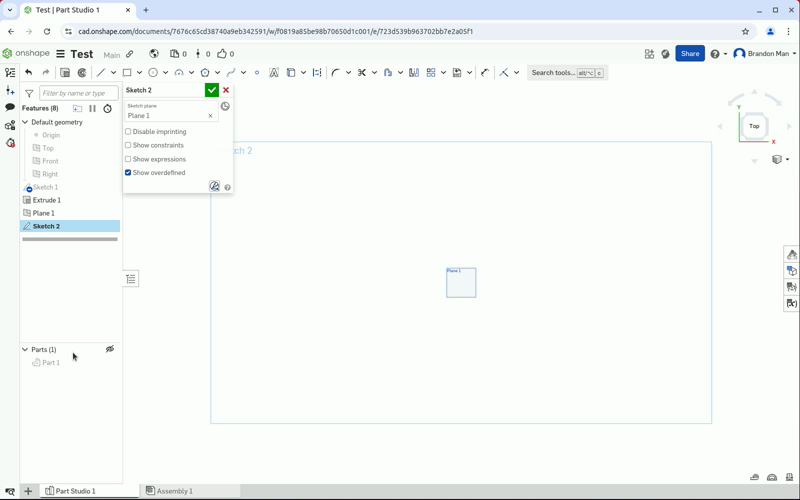
key_down(shift)
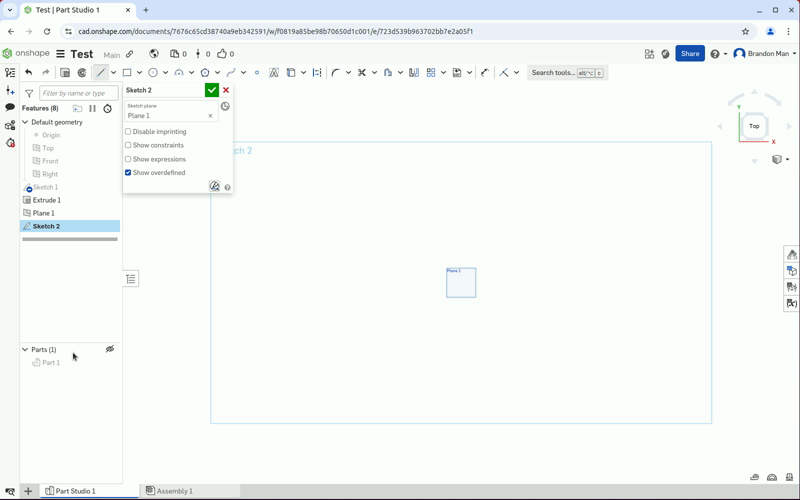
mouse_move(460, 282)
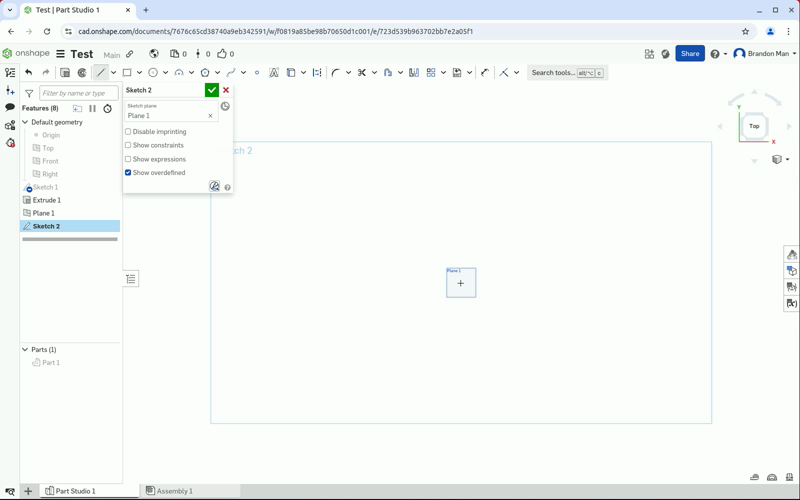
click(460, 282)
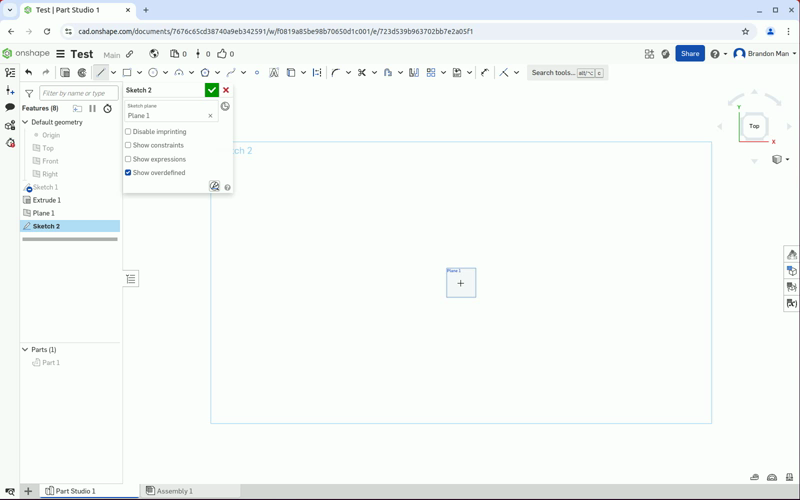
key_up(shift)
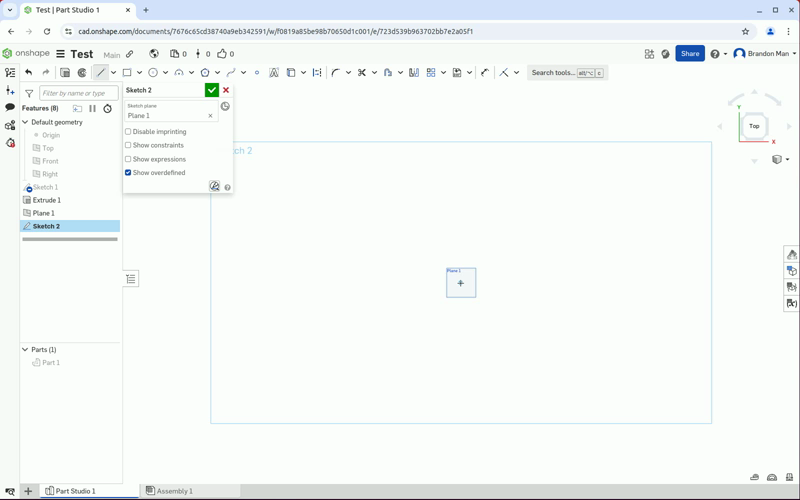
key_down(shift)
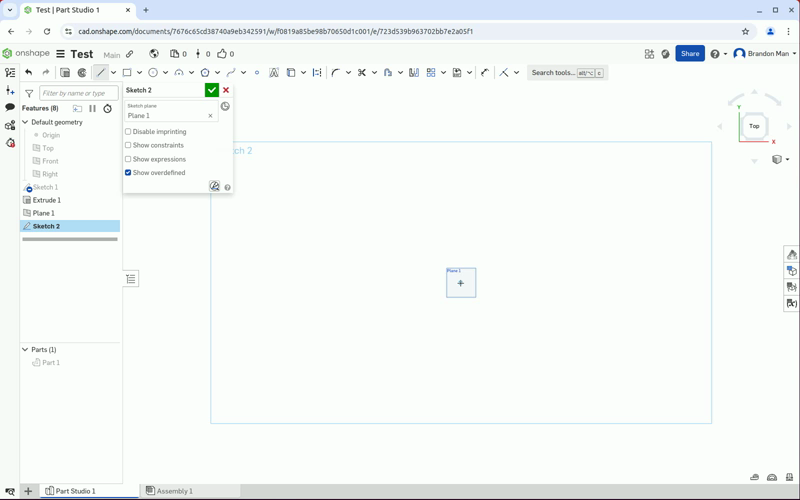
mouse_move(490, 282)
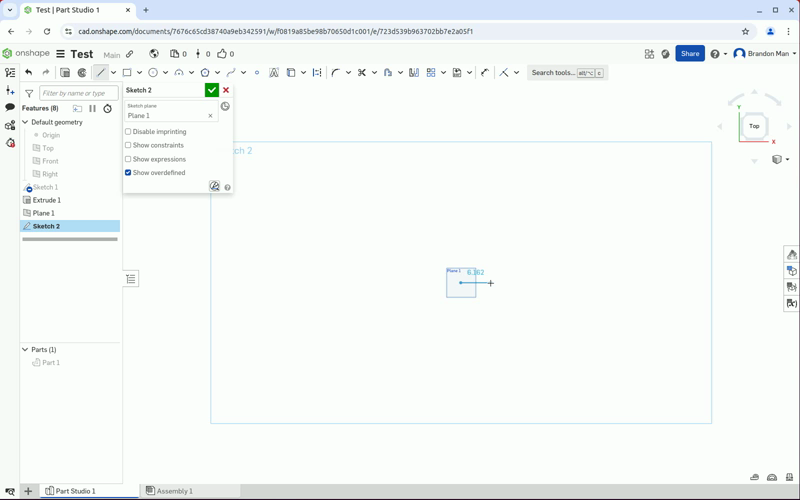
mouse_move(483, 282)
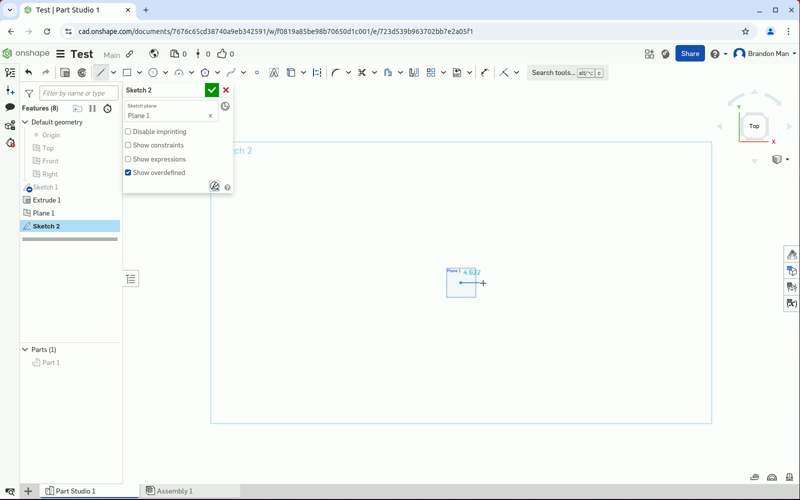
click(483, 282)
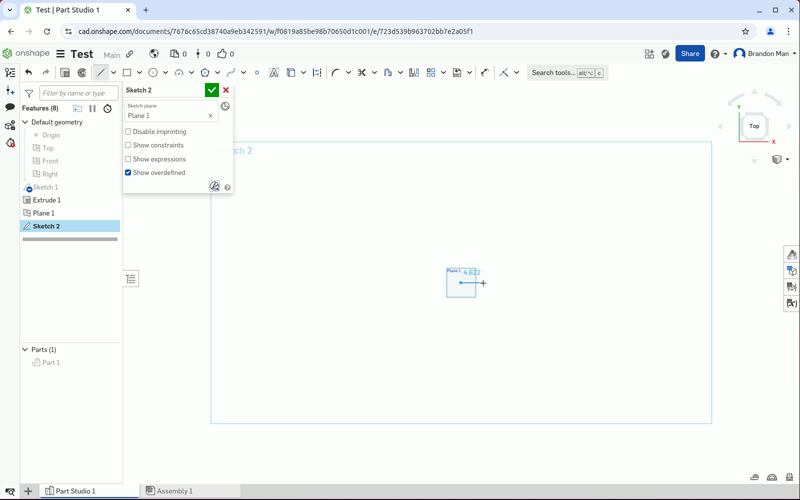
key_up(shift)
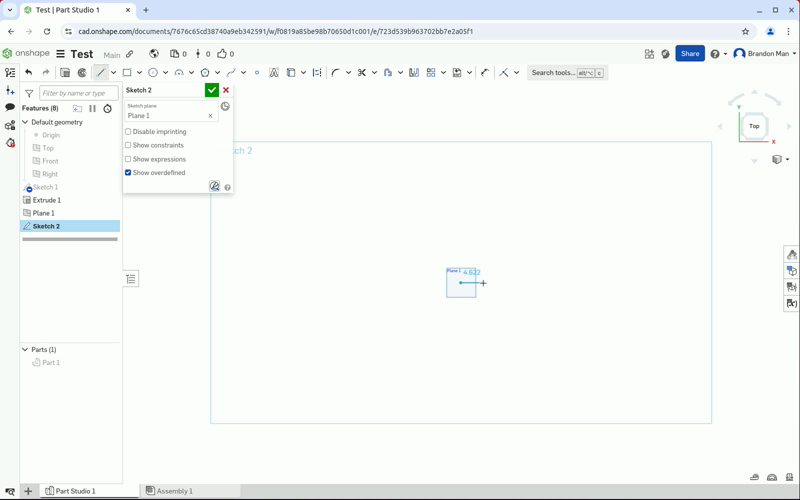
key_down(shift)
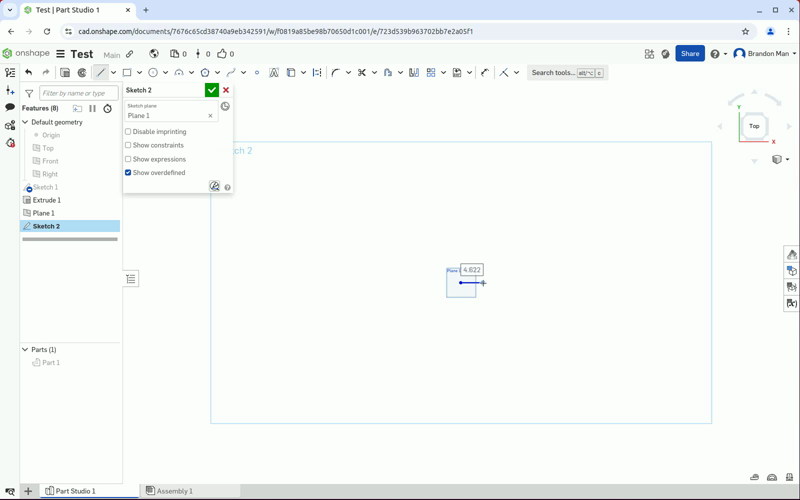
mouse_move(483, 170)
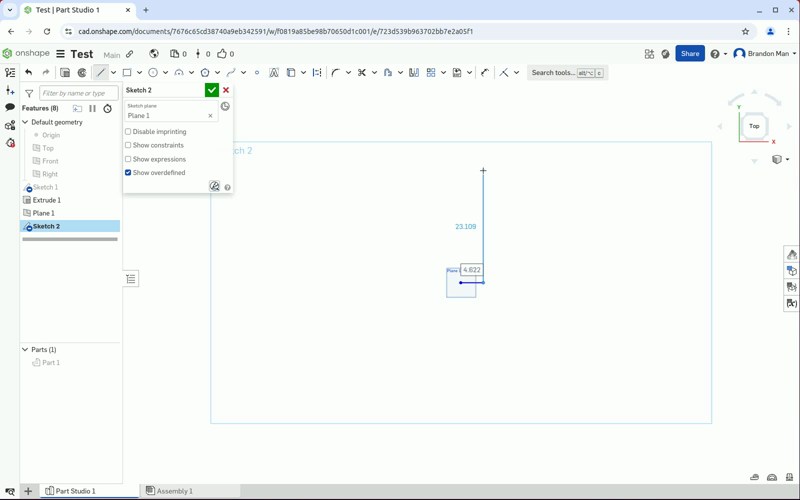
click(483, 170)
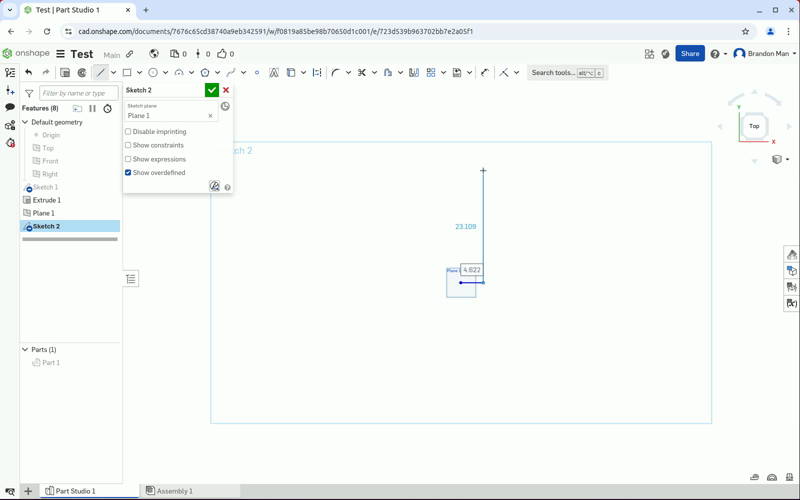
key_up(shift)
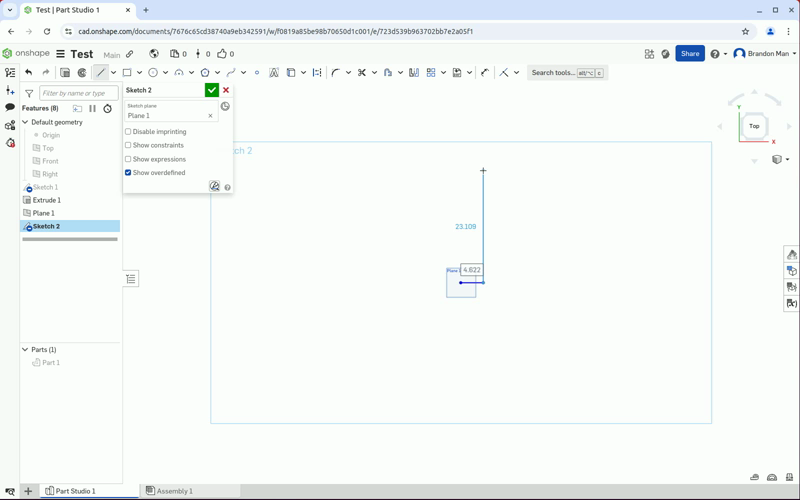
key_down(shift)
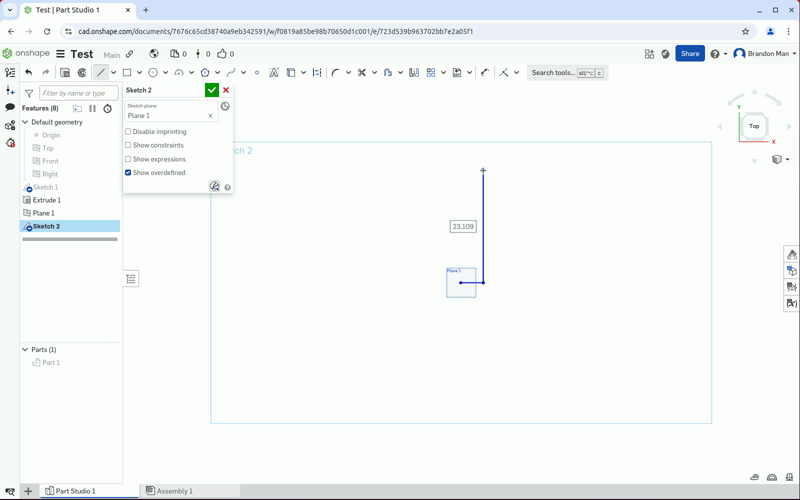
mouse_move(513, 170)
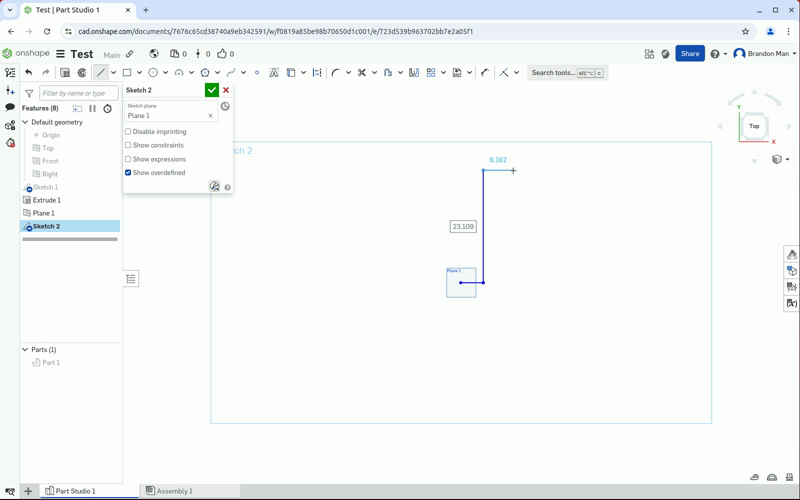
mouse_move(460, 170)
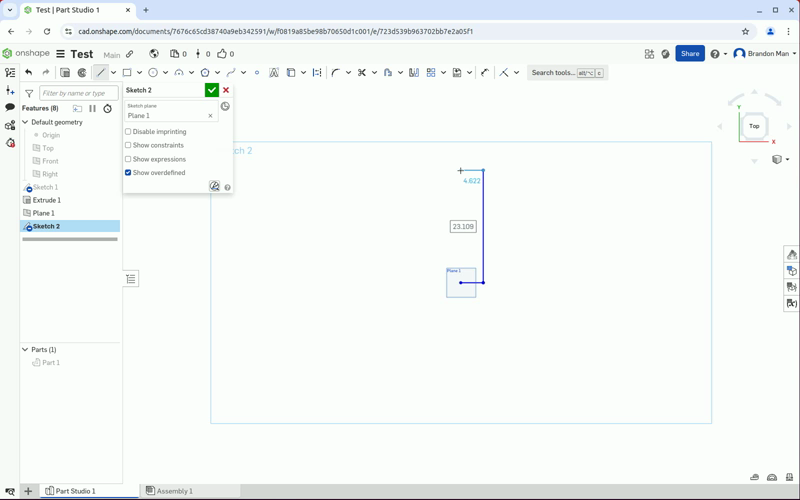
click(460, 170)
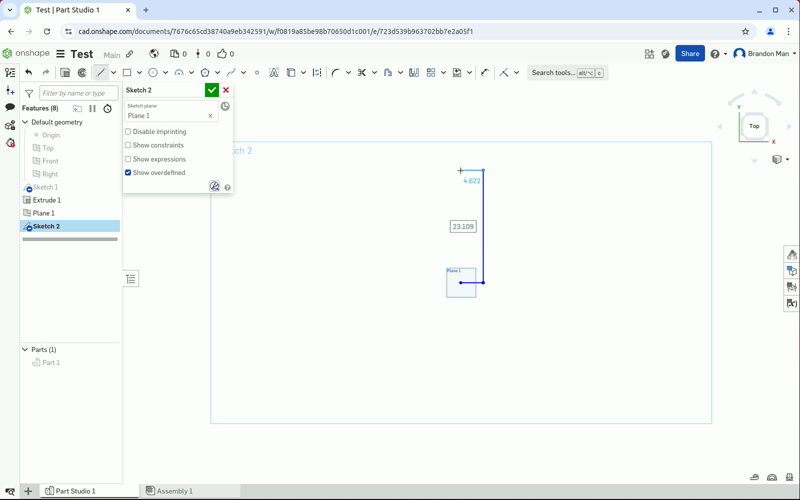
key_up(shift)
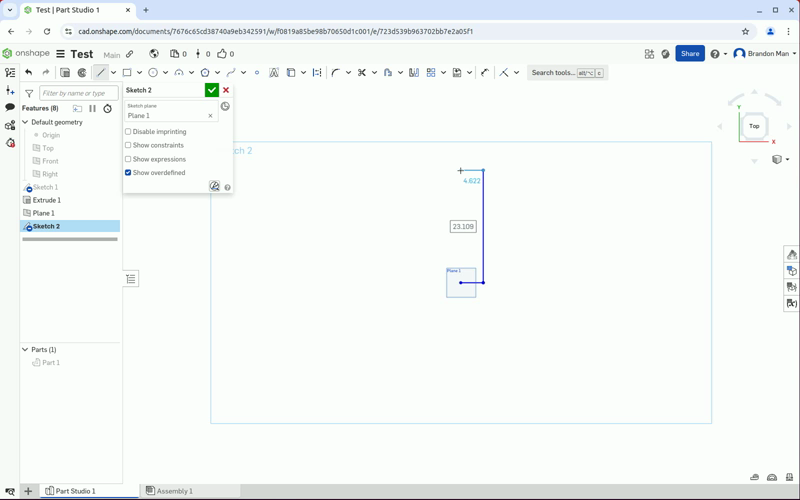
key_down(shift)
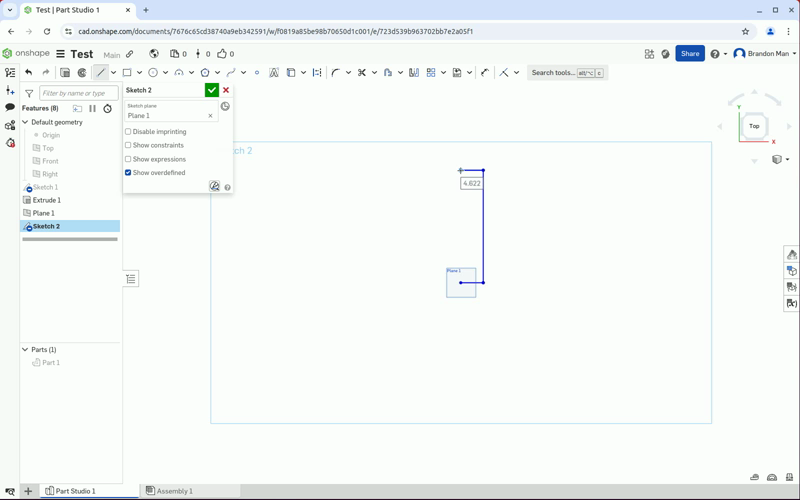
mouse_move(460, 282)
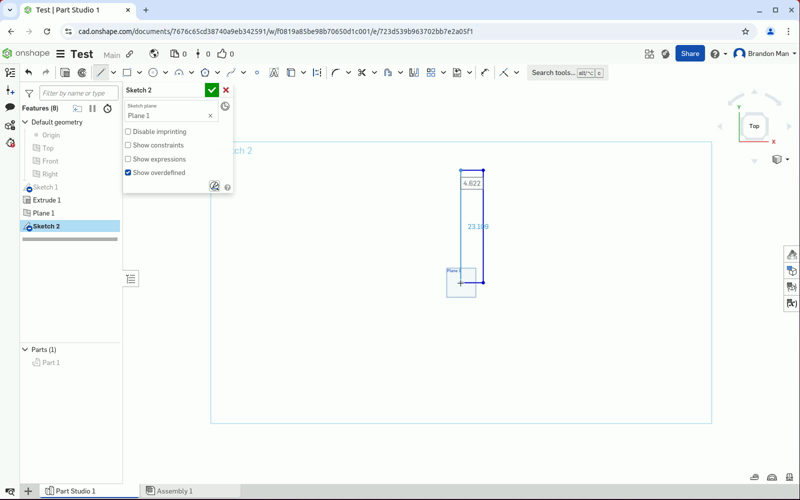
key_up(shift)
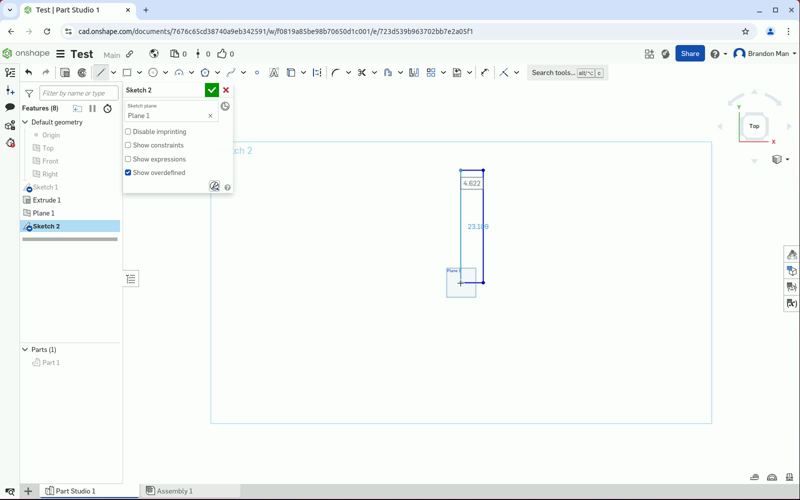
click(460, 282)
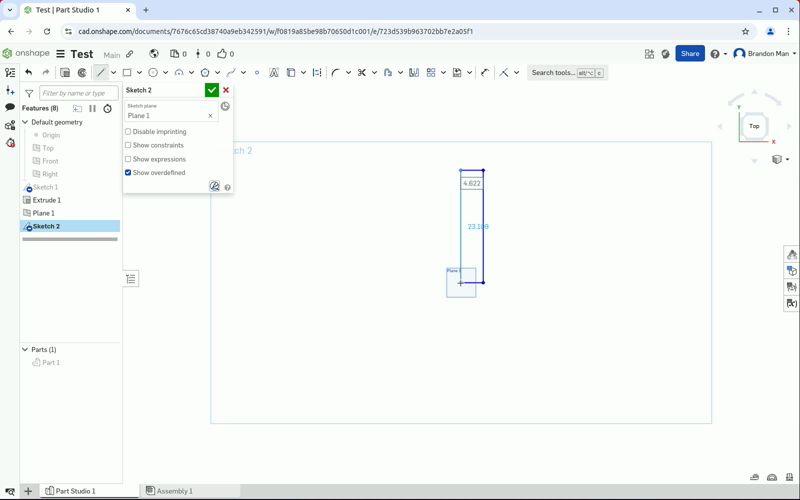
key(esc)
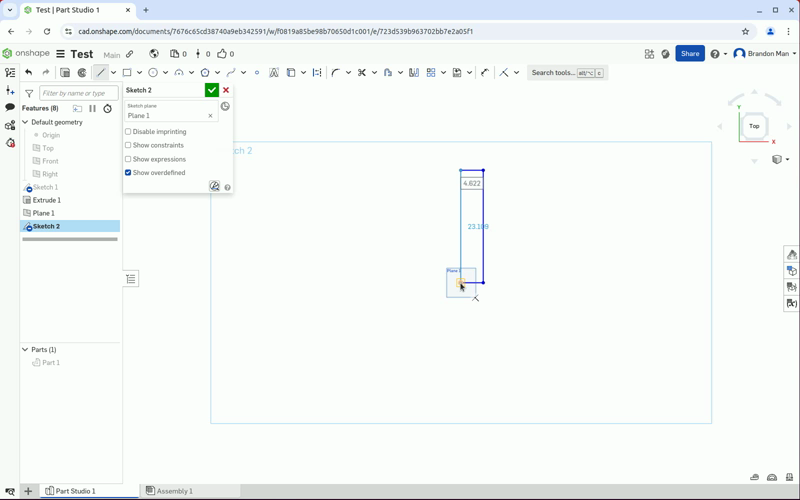
mouse_move(463, 235)
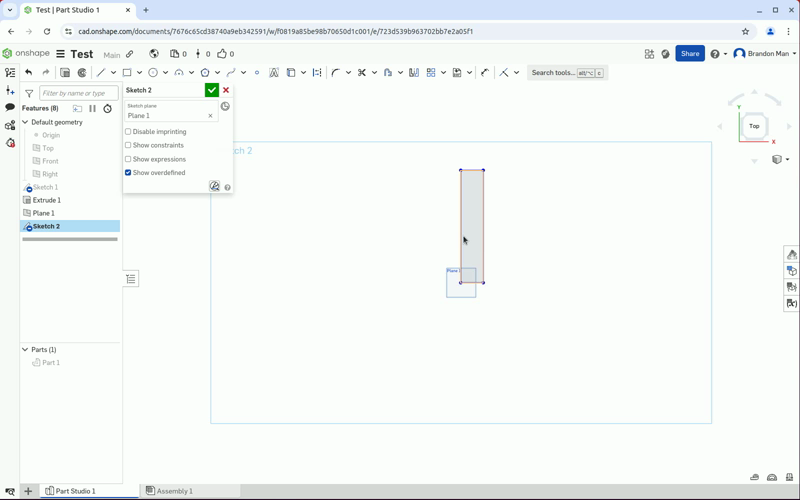
click(463, 235)
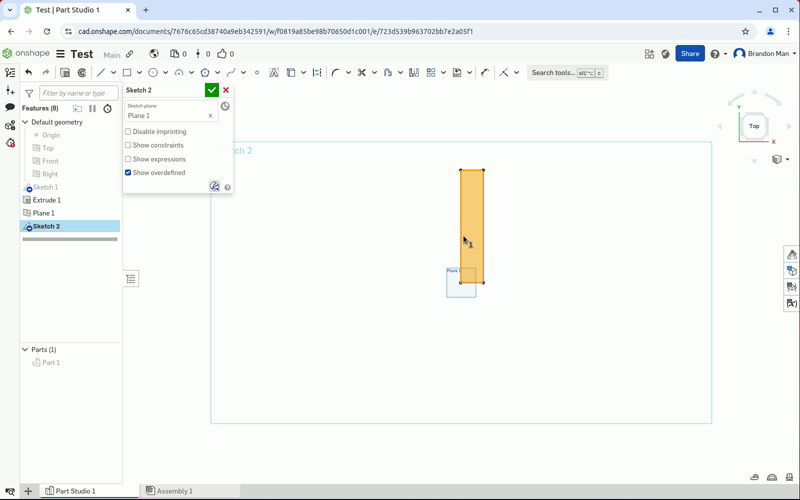
mouse_move(73, 352)
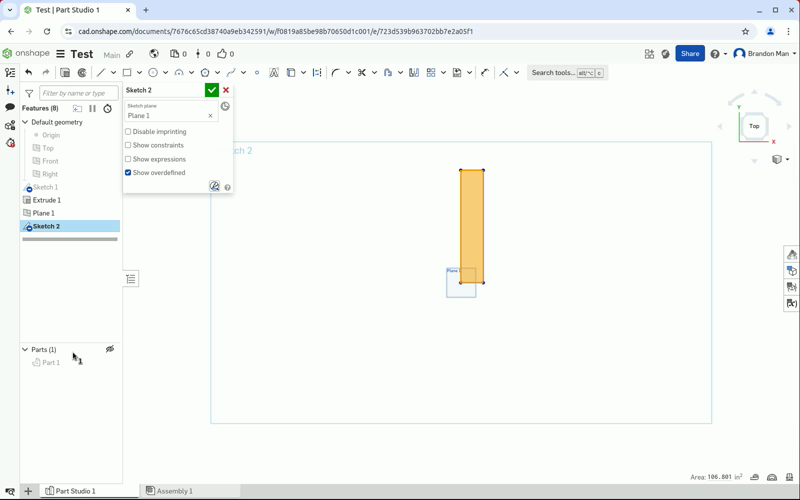
key(shift+y)
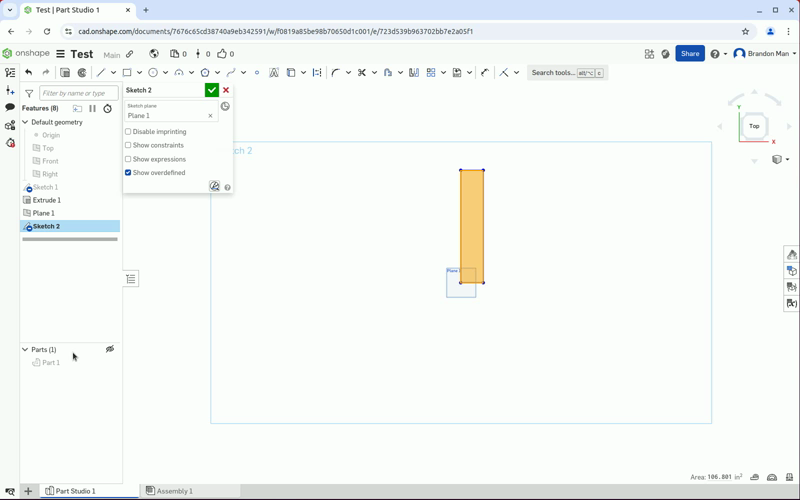
key(shift+e)
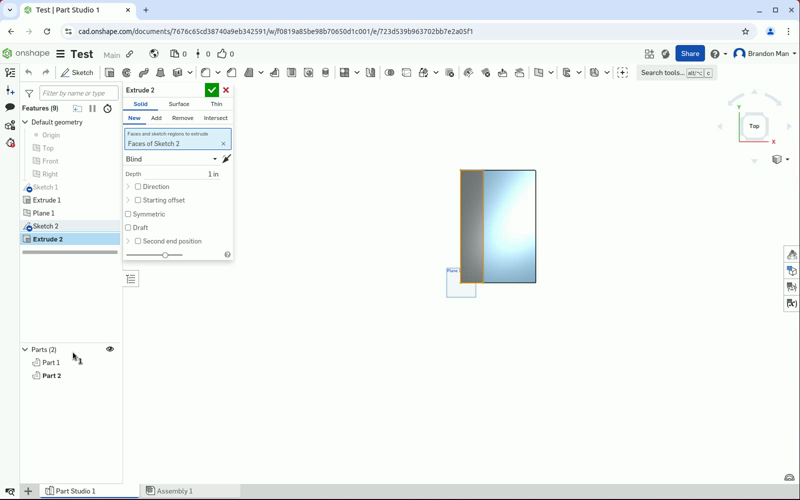
mouse_move(143, 106)
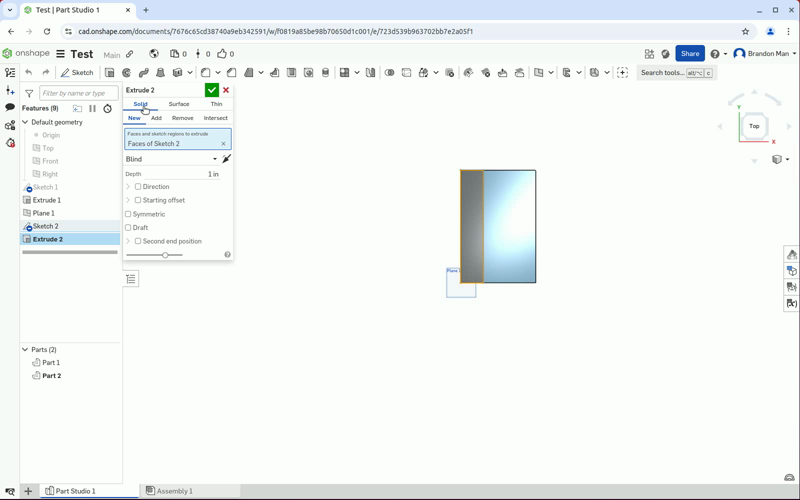
click(143, 106)
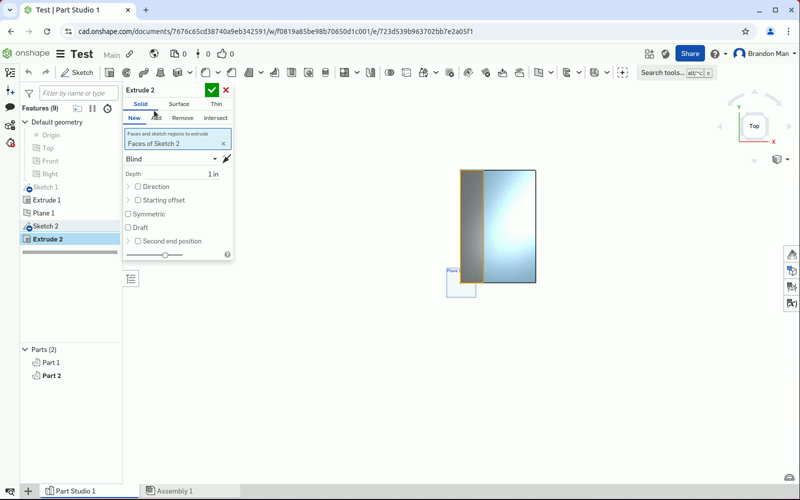
mouse_move(186, 120)
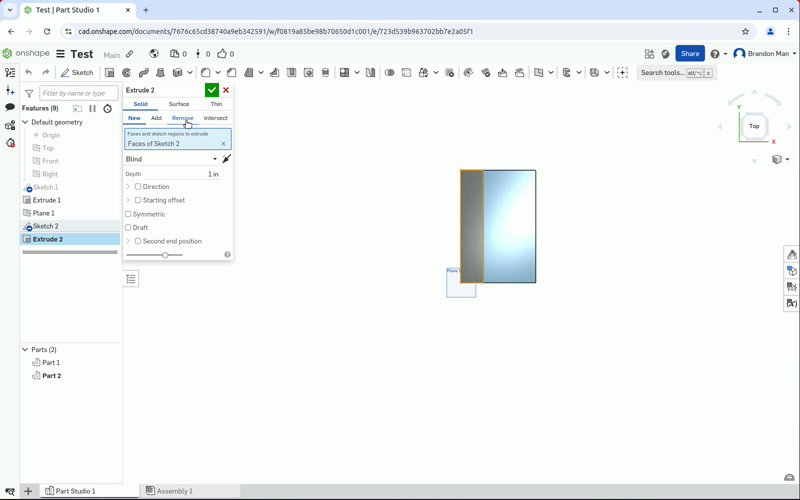
click(186, 120)
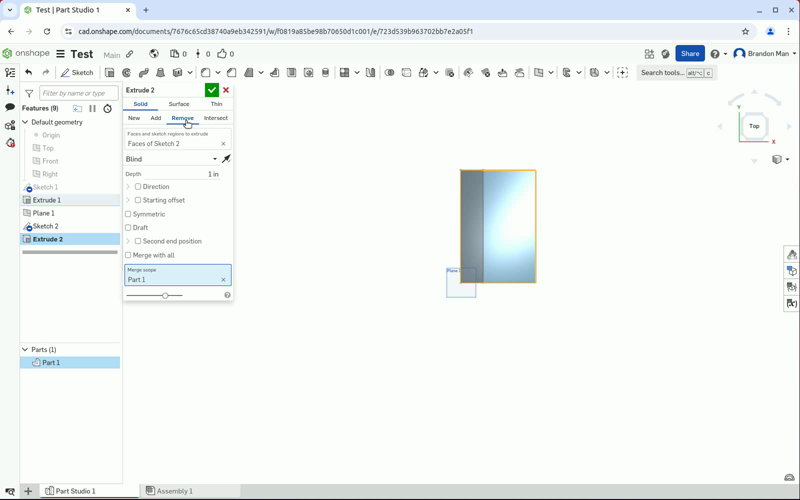
key(tab, 4)
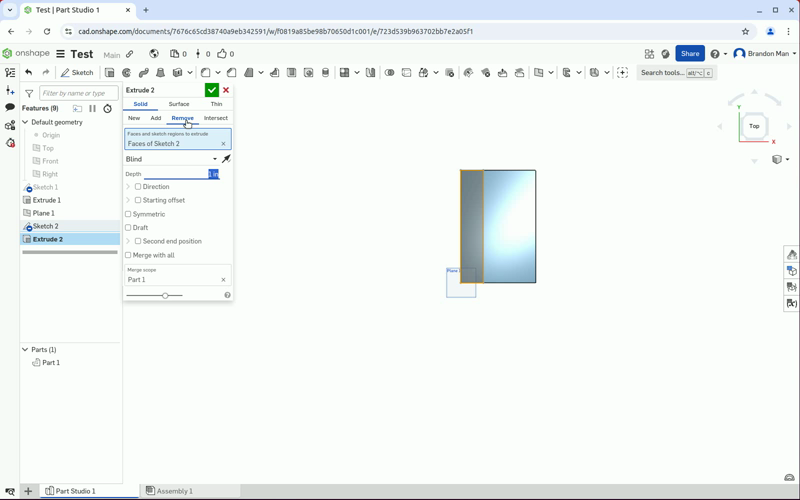
text(4.574)
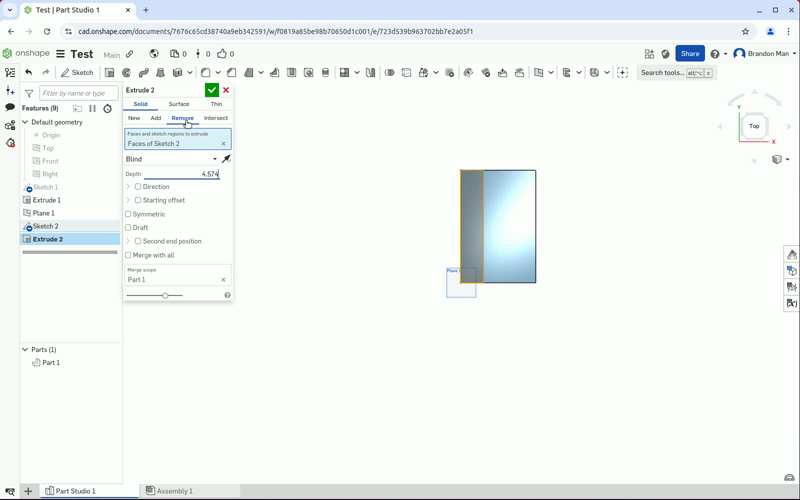
key(tab, 6)
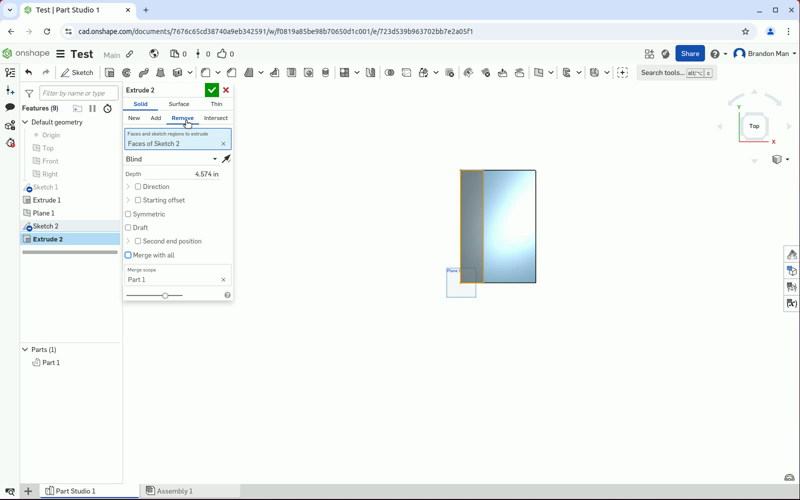
key(space)
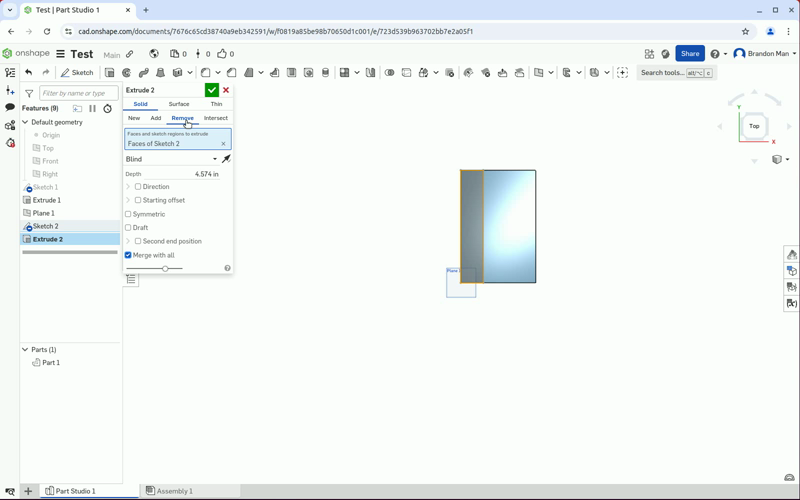
key(enter)
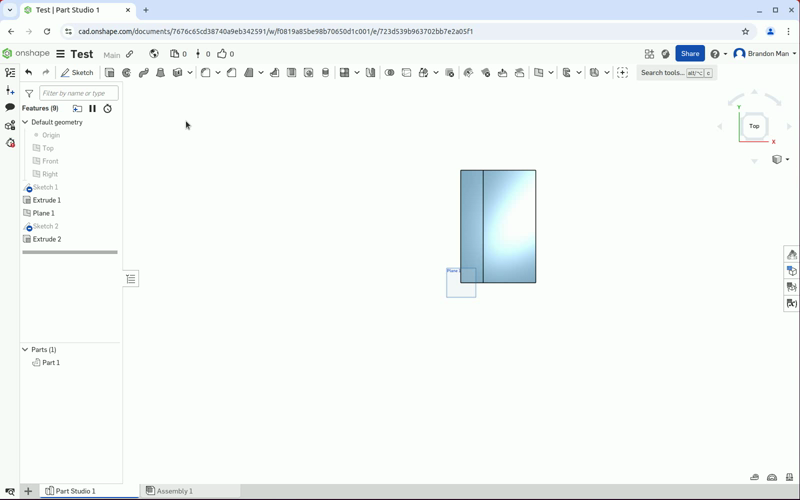
key(shift+h)
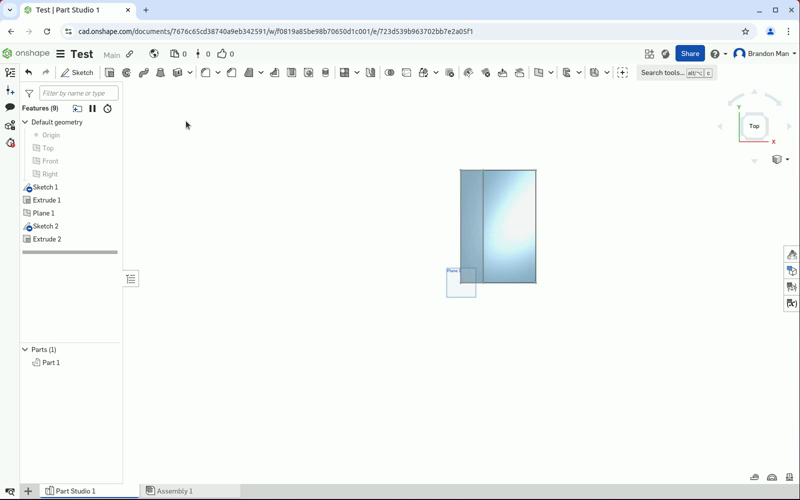
key(shift+h)
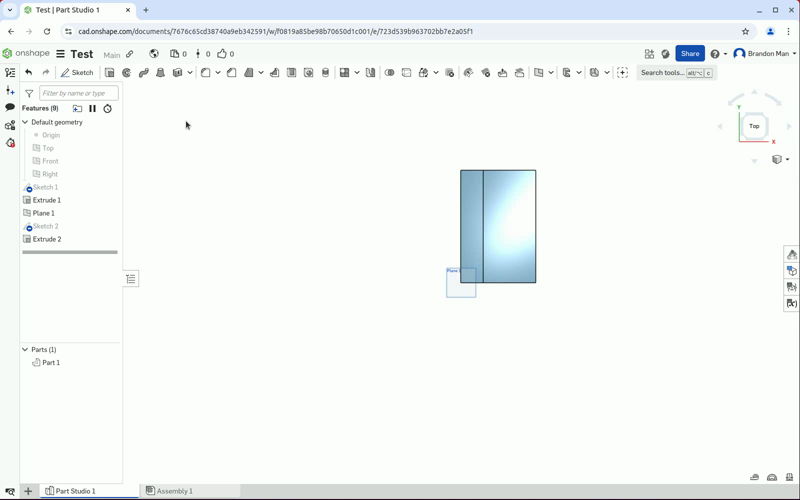
mouse_move(73, 189)
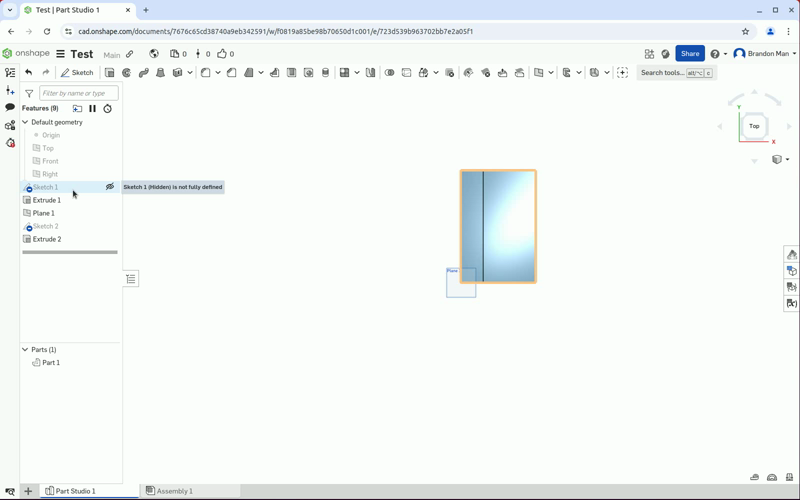
click(73, 189)
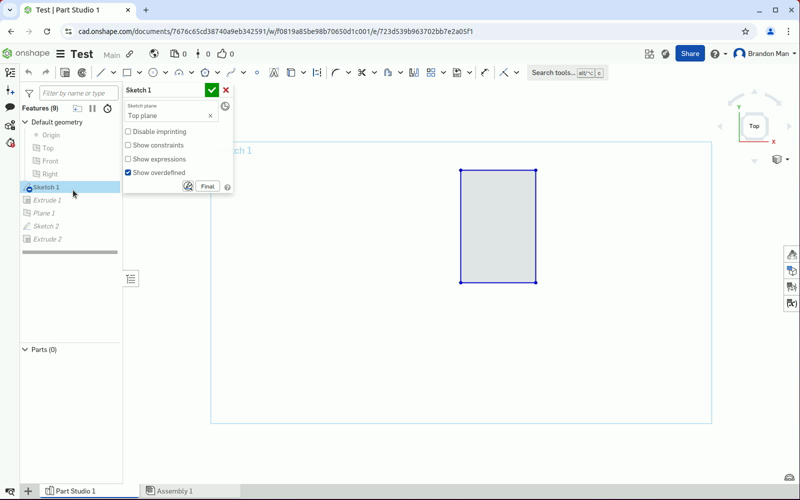
mouse_move(229, 92)
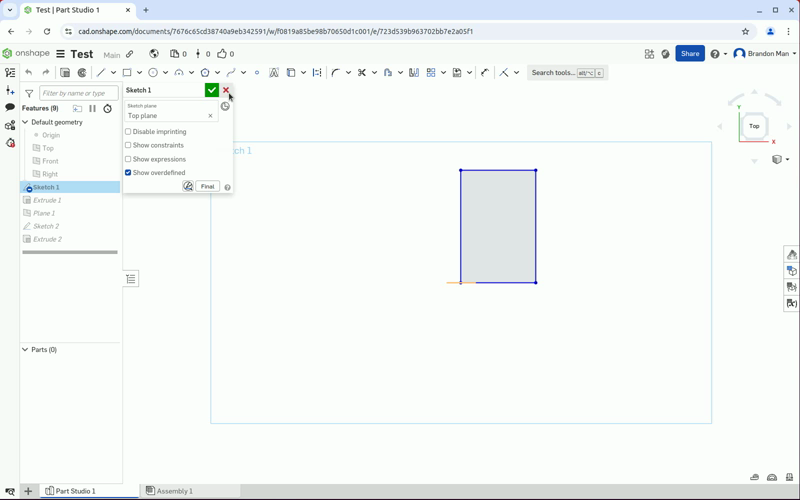
click(229, 92)
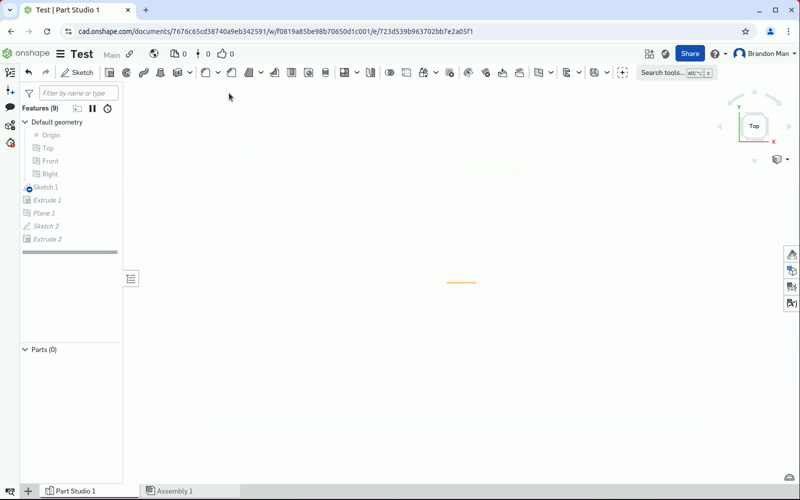
key(shift+s)
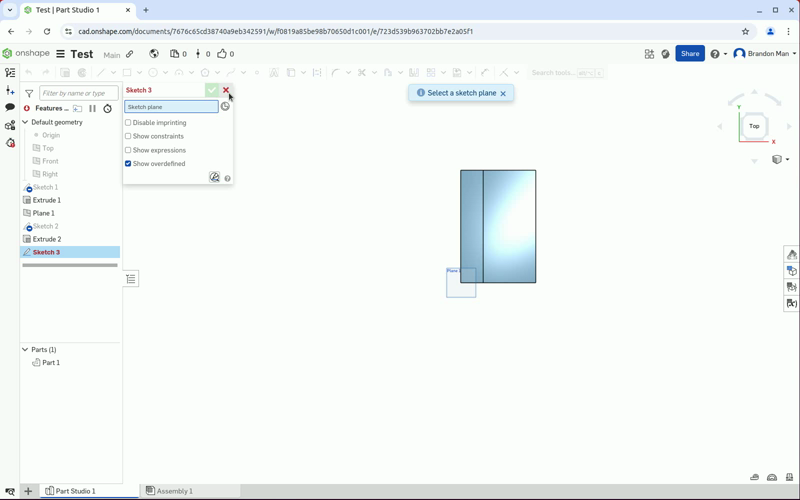
mouse_move(73, 215)
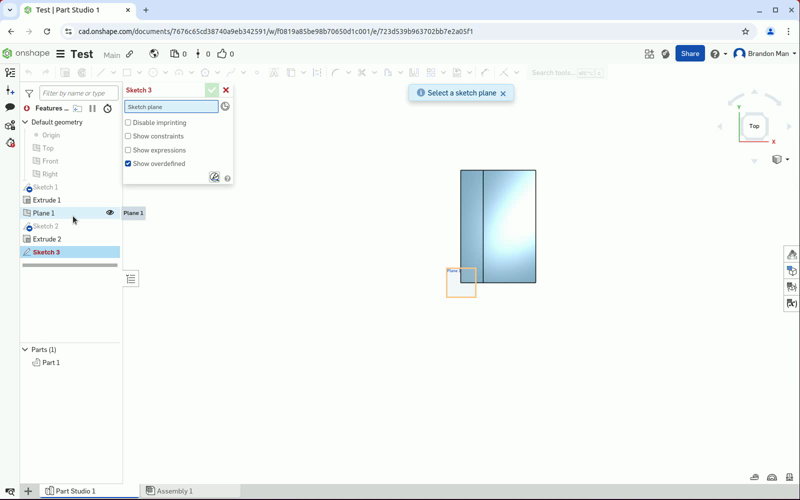
click(73, 215)
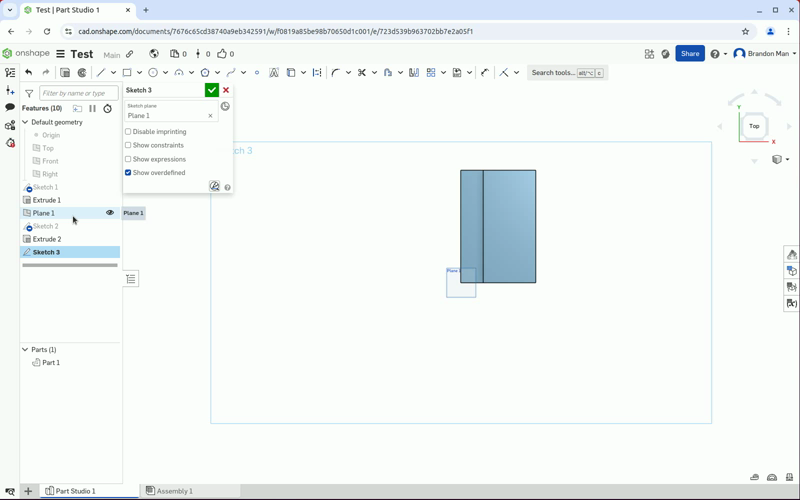
mouse_move(73, 352)
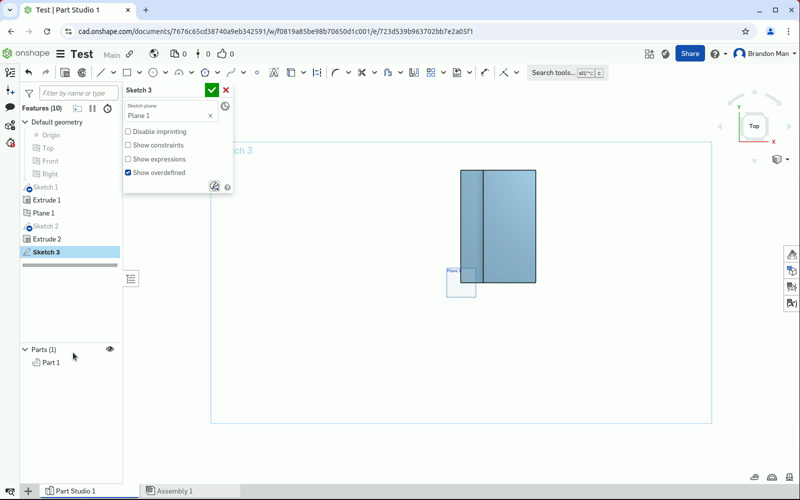
key(y)
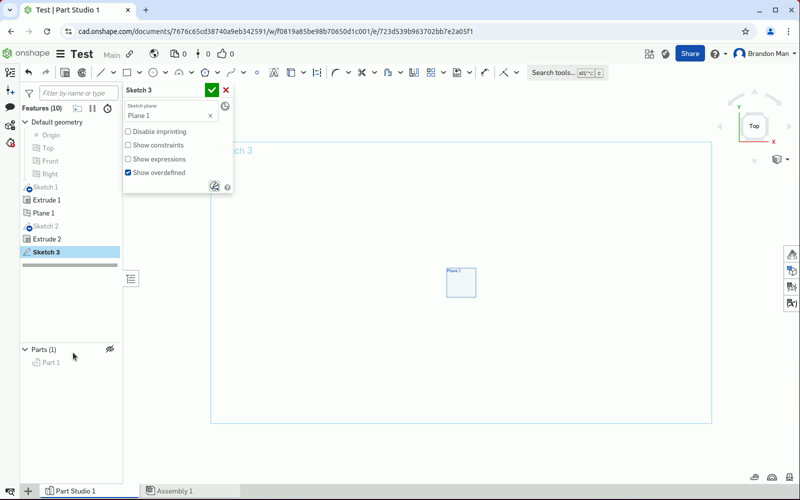
key(c)
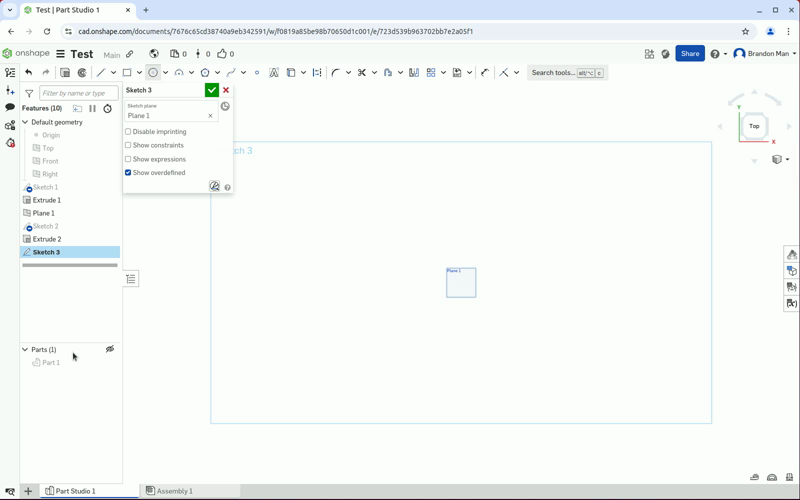
key_down(shift)
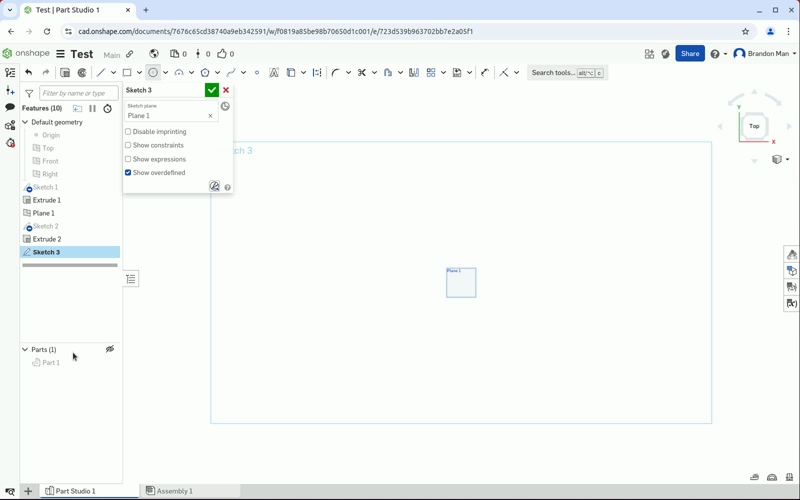
mouse_move(510, 226)
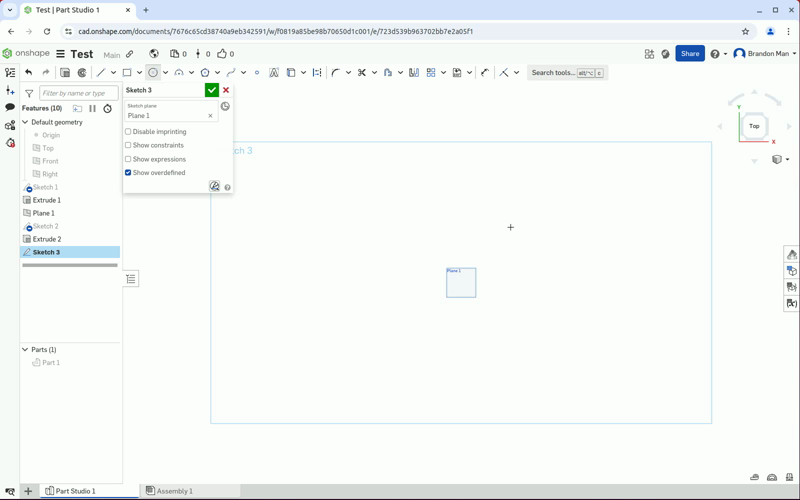
click(510, 226)
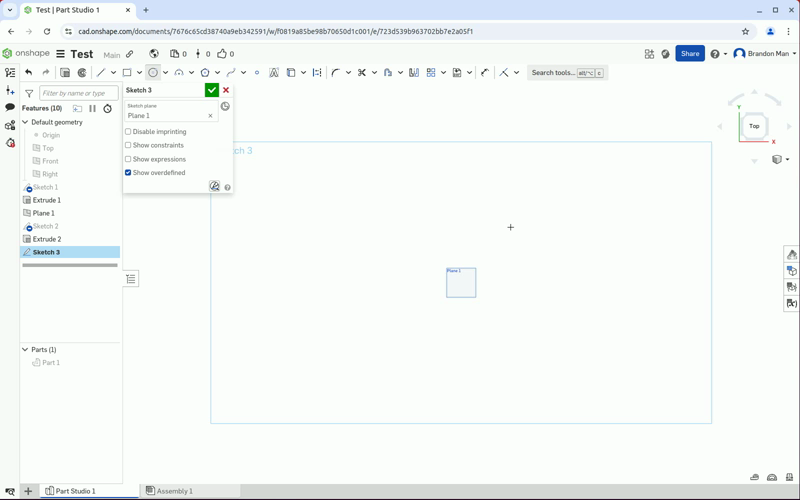
key_up(shift)
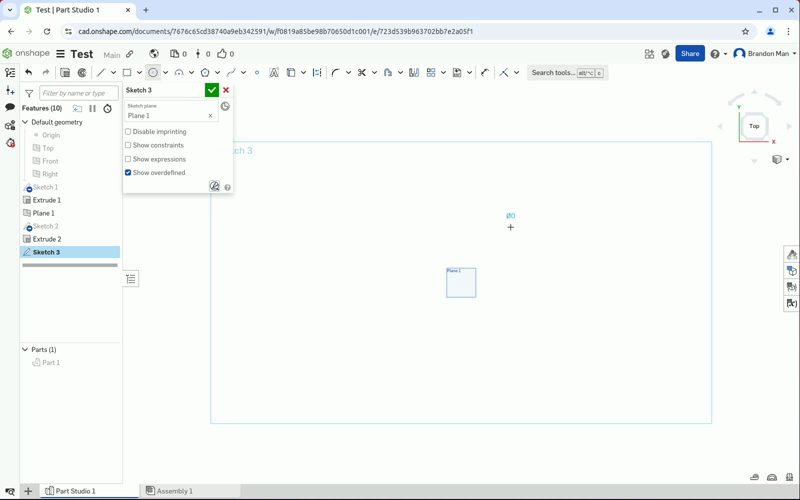
mouse_move(526, 226)
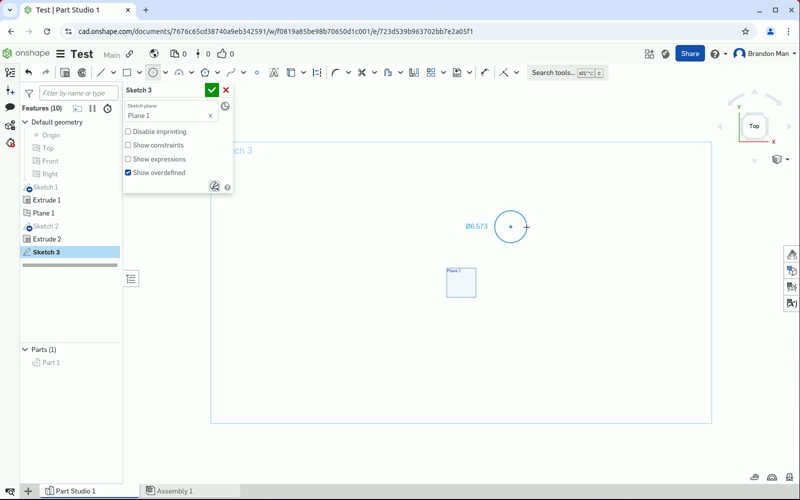
click(526, 226)
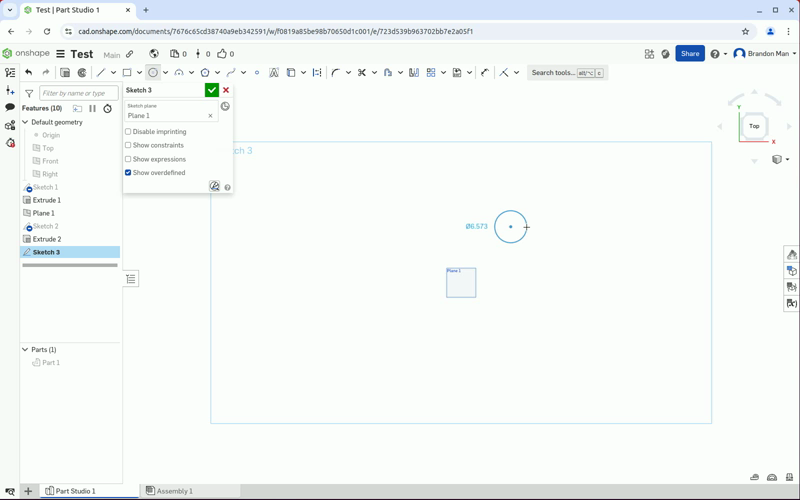
key(esc)
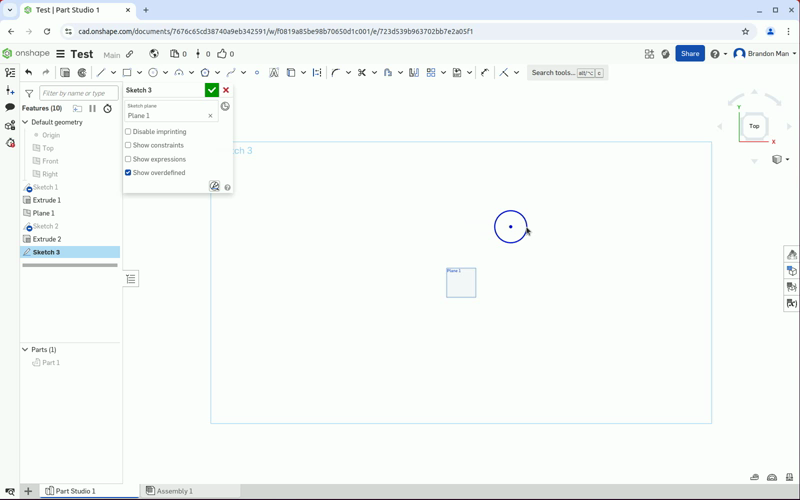
mouse_move(495, 222)
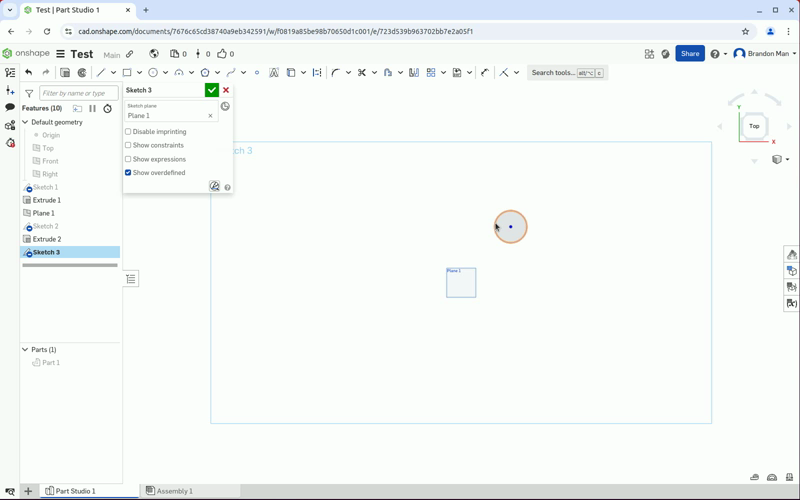
scroll(6)
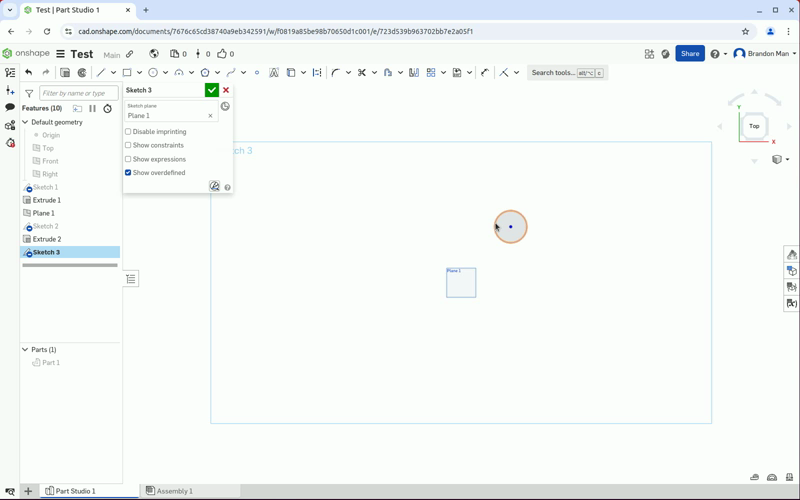
scroll(6)
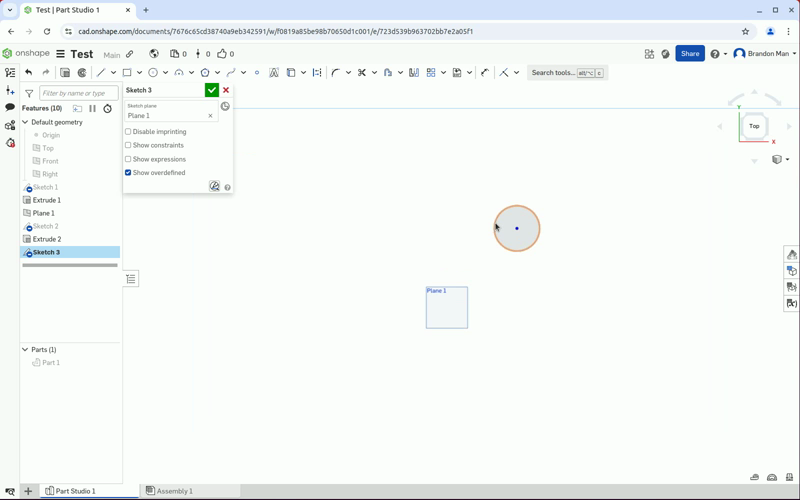
scroll(6)
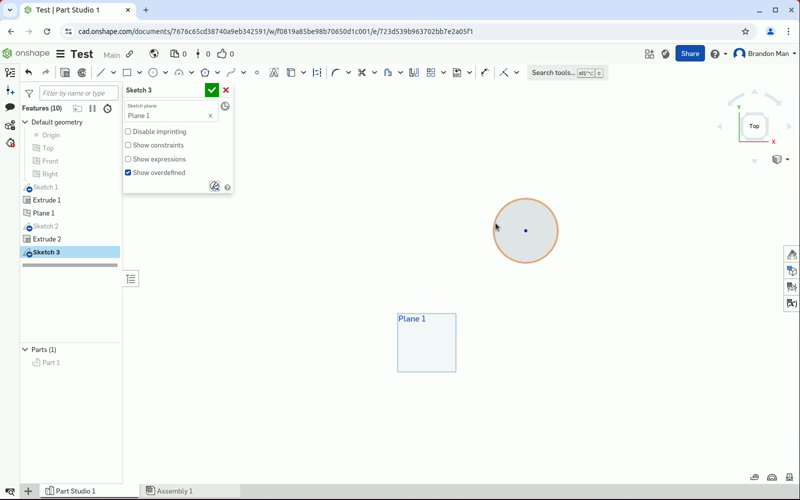
scroll(6)
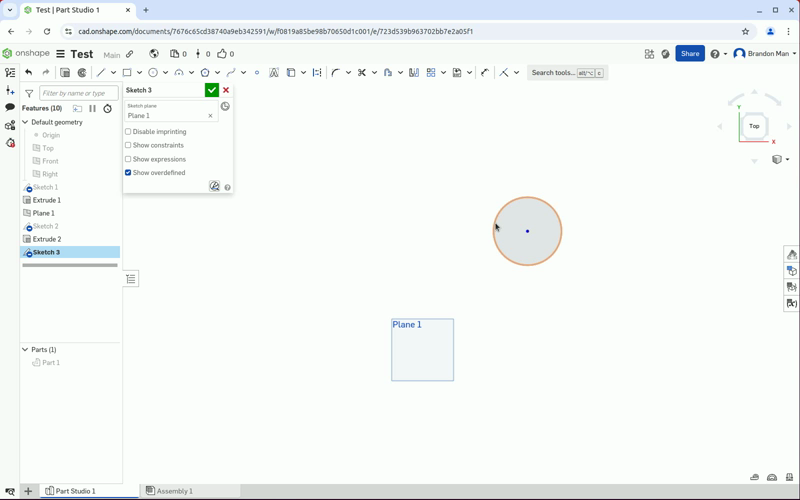
scroll(6)
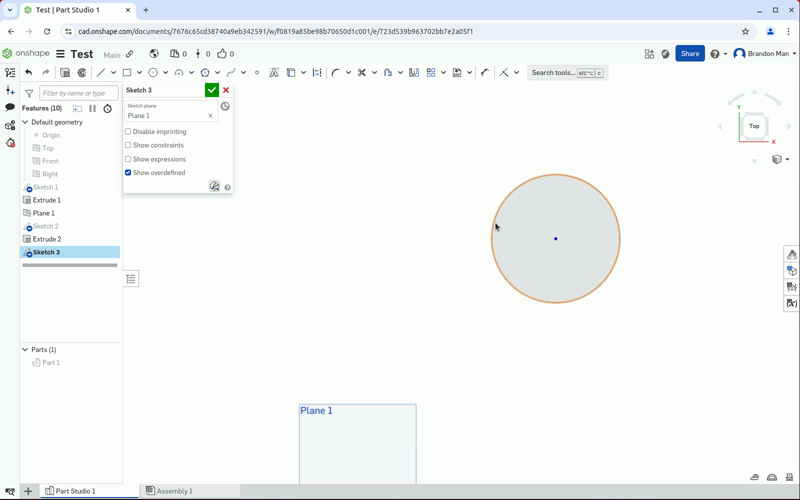
scroll(6)
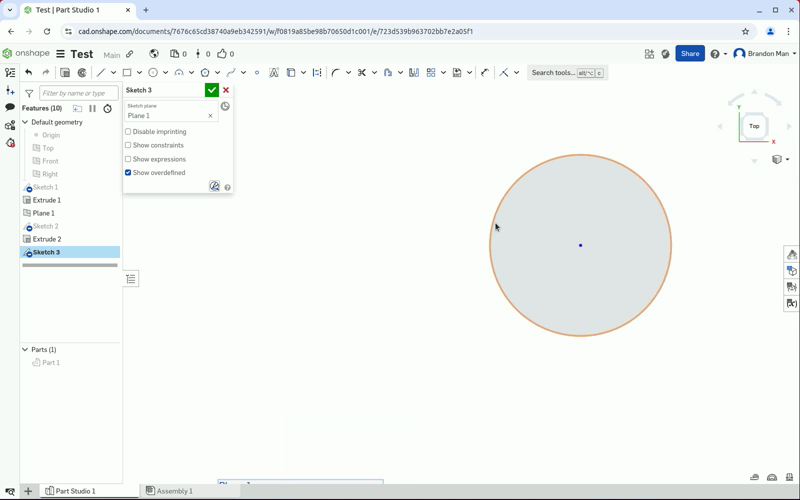
scroll(6)
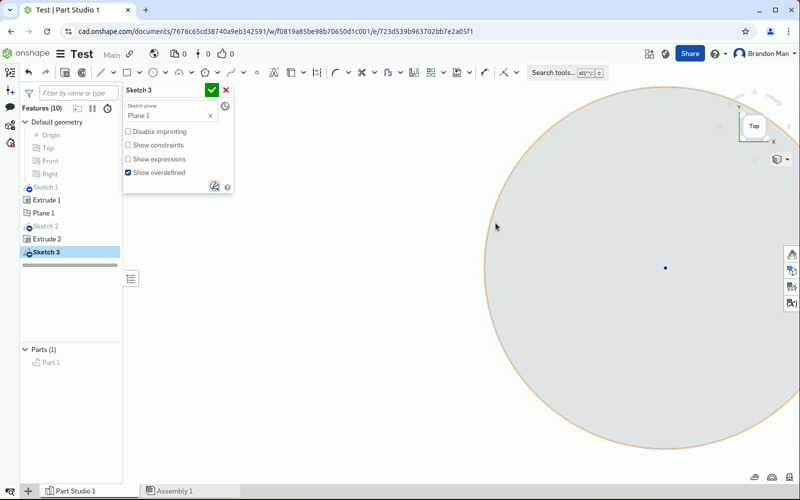
click(495, 222)
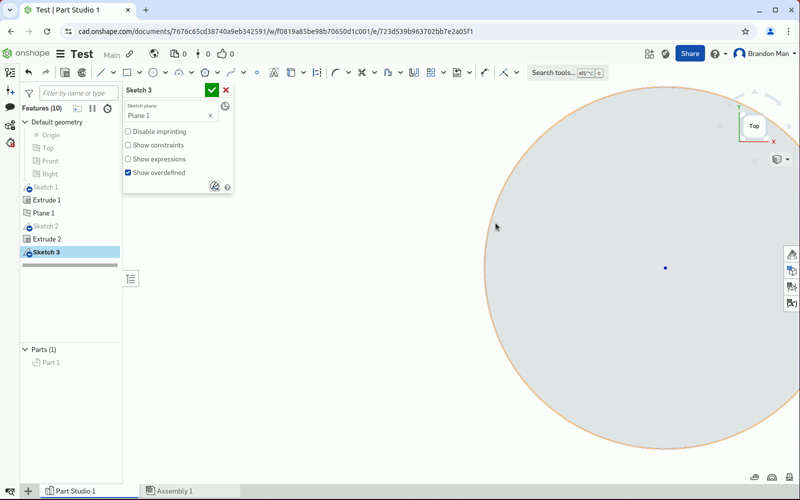
scroll(-6)
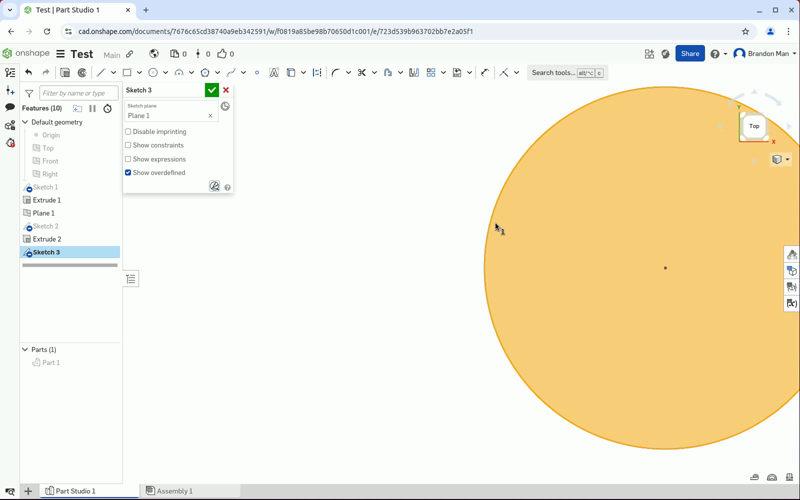
scroll(-6)
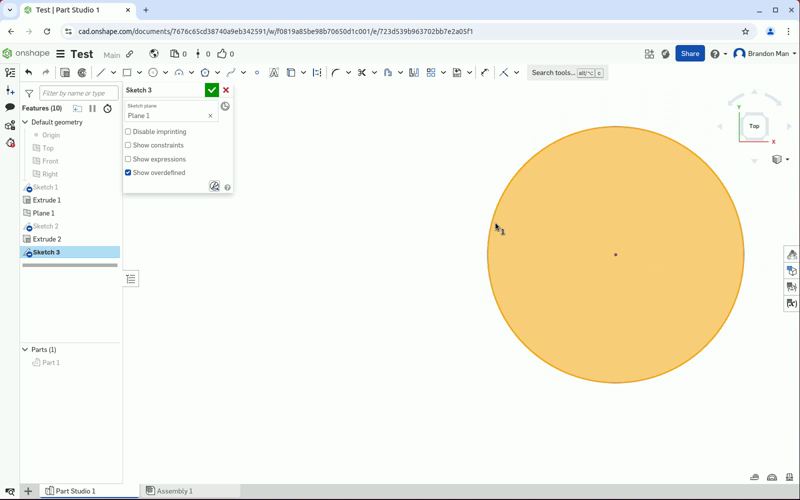
scroll(-6)
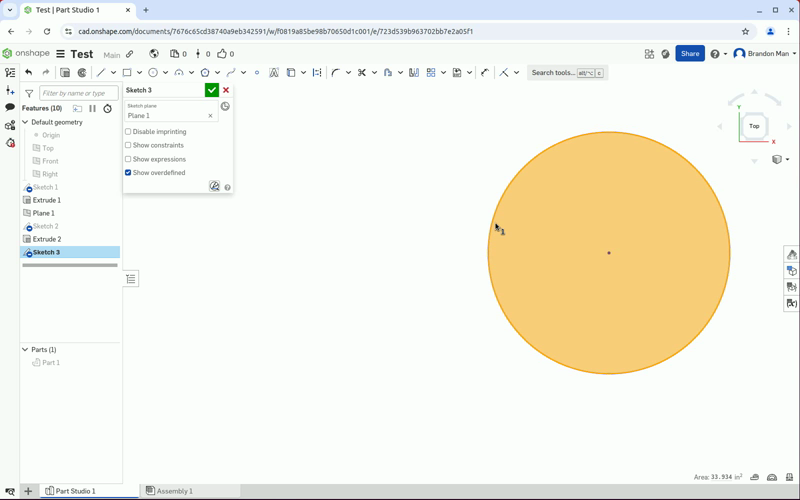
scroll(-6)
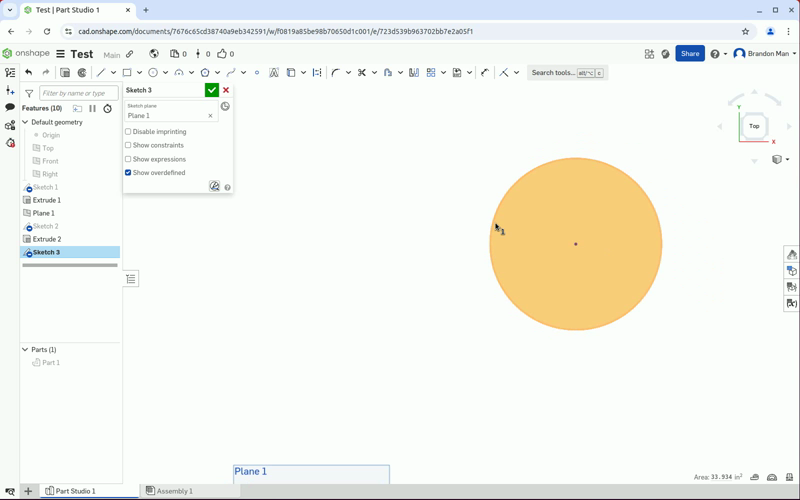
scroll(-6)
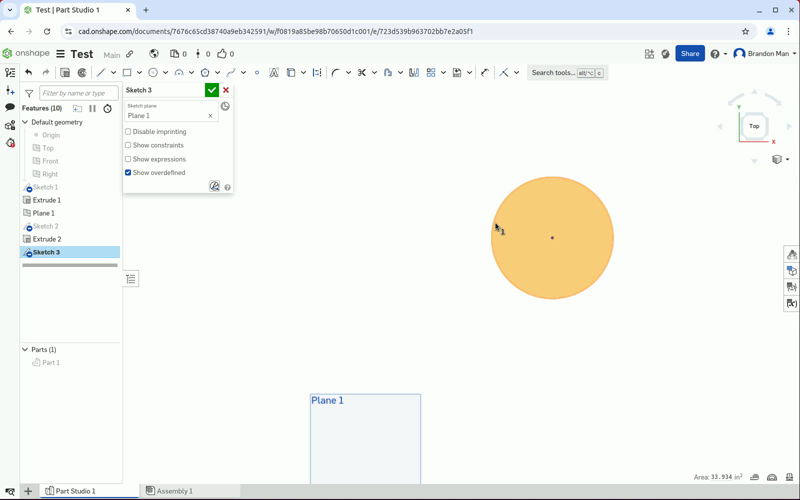
scroll(-6)
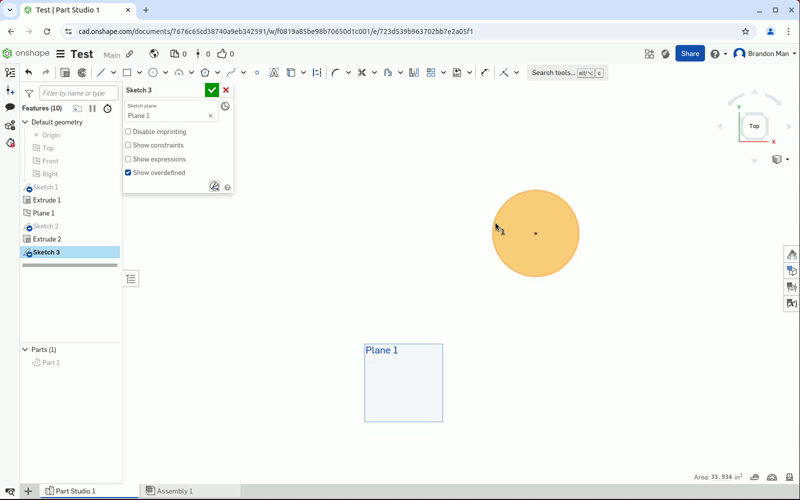
scroll(-6)
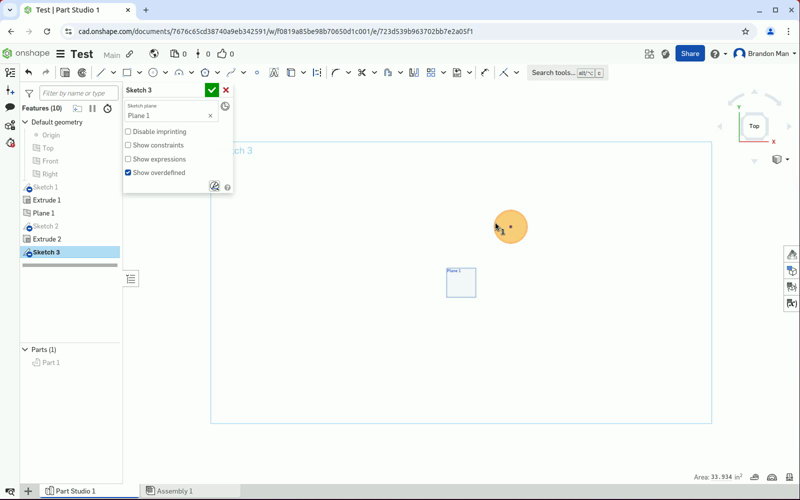
mouse_move(73, 352)
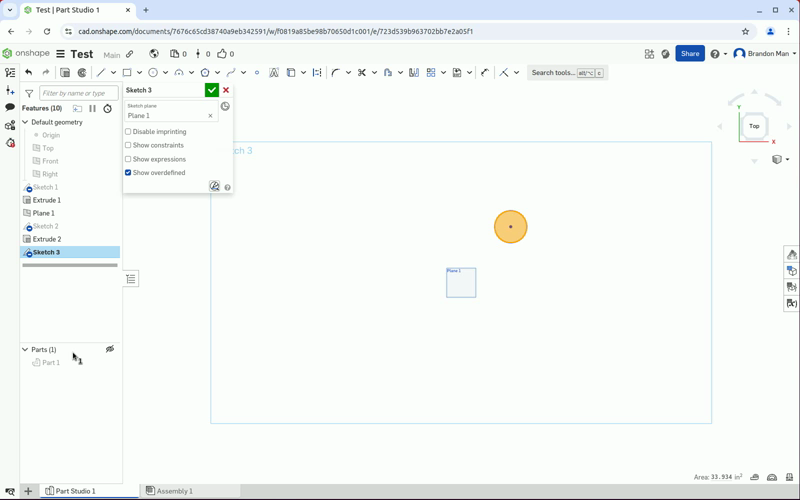
key(shift+y)
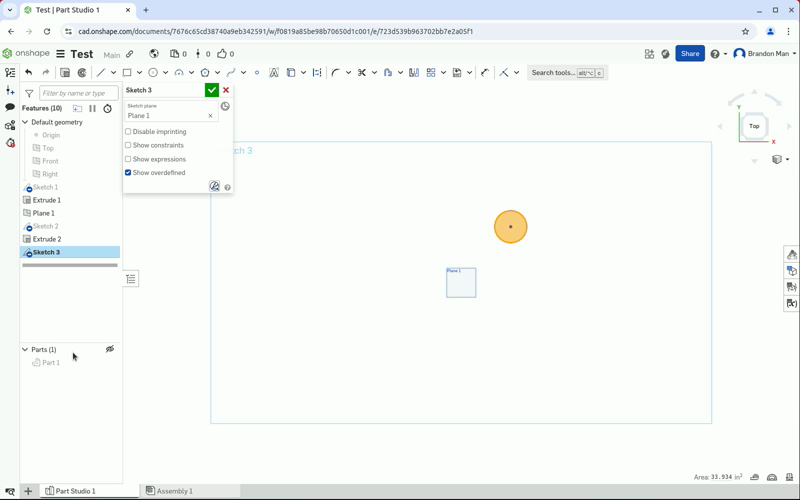
key(shift+e)
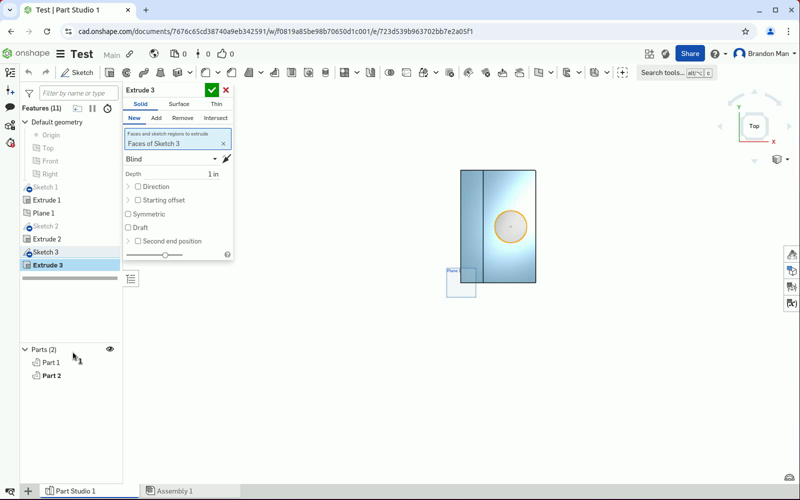
mouse_move(143, 106)
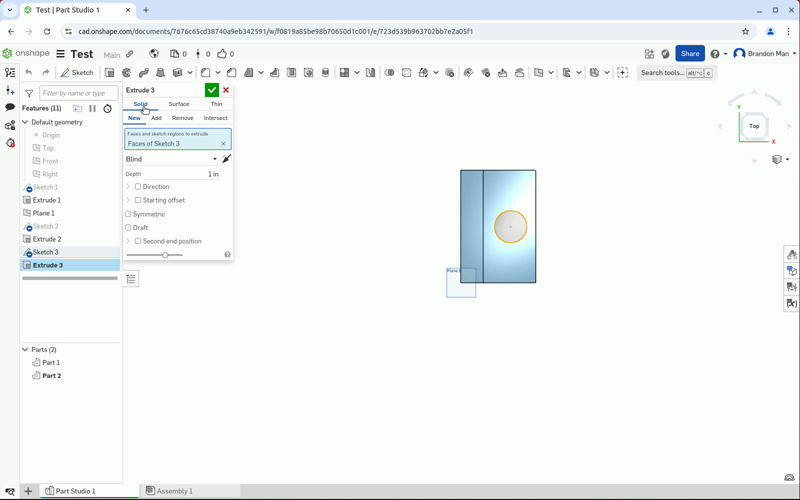
click(143, 106)
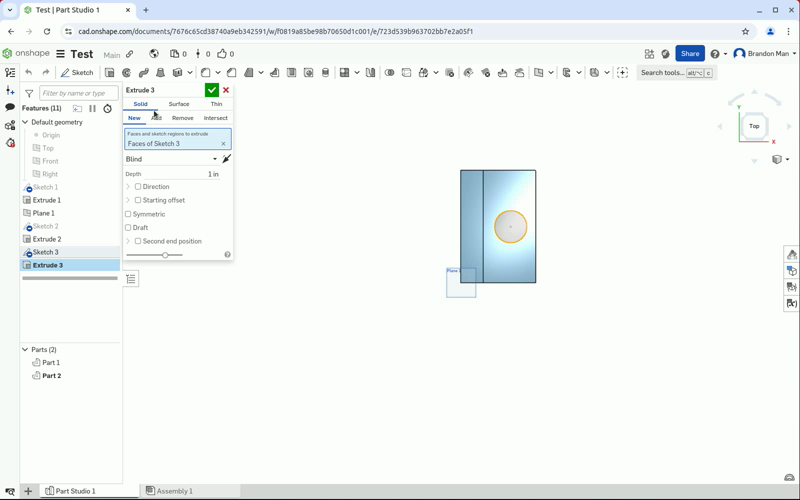
mouse_move(186, 120)
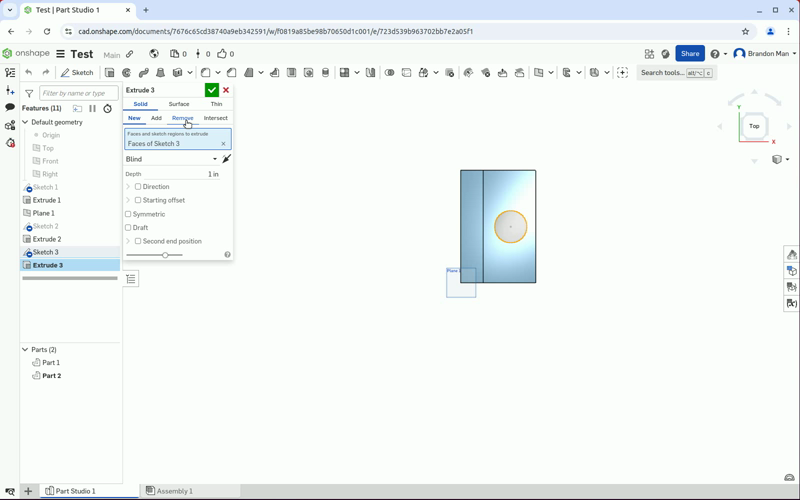
click(186, 120)
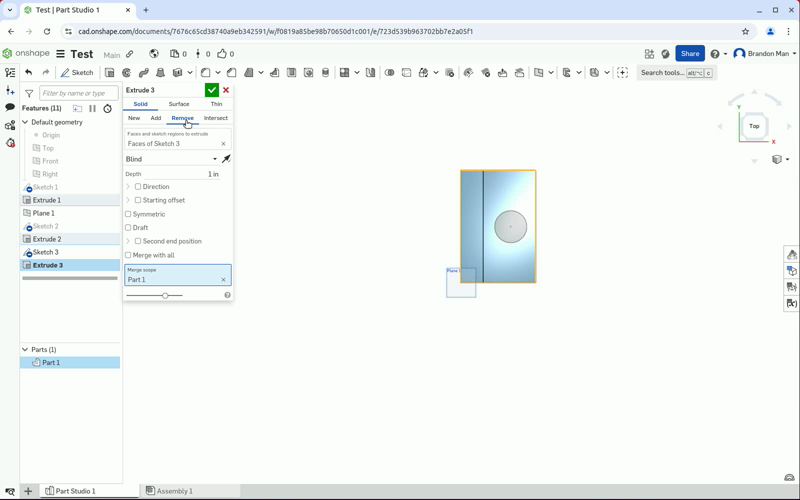
key(tab, 4)
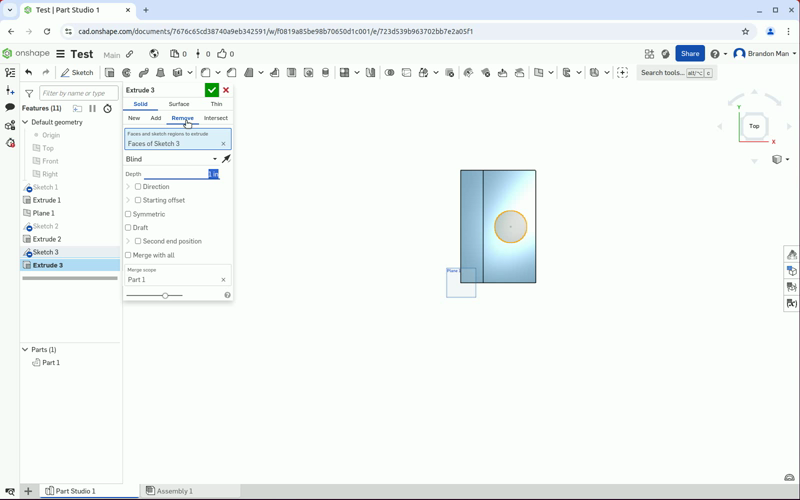
text(30.811)
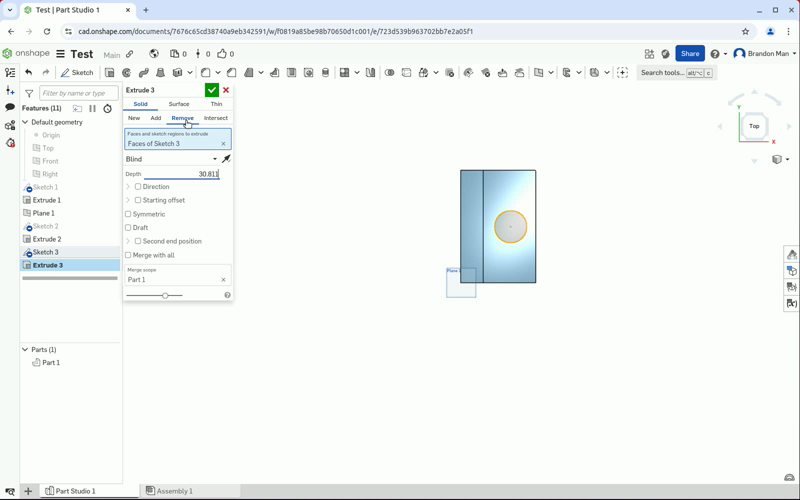
key(tab, 6)
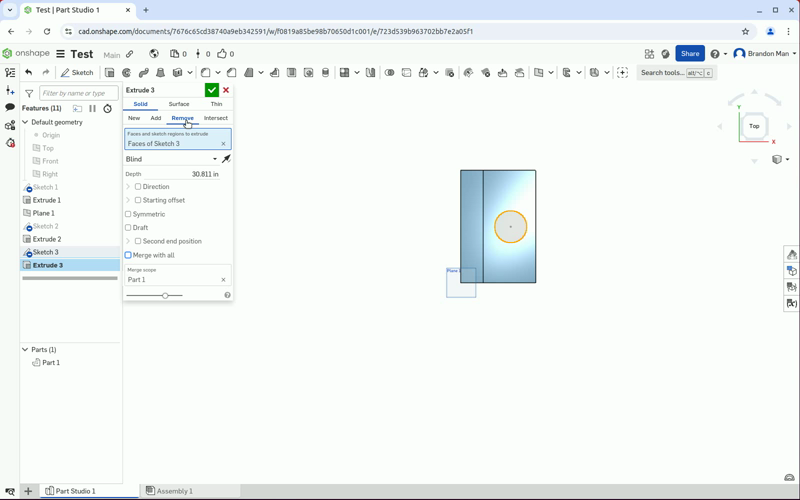
key(space)
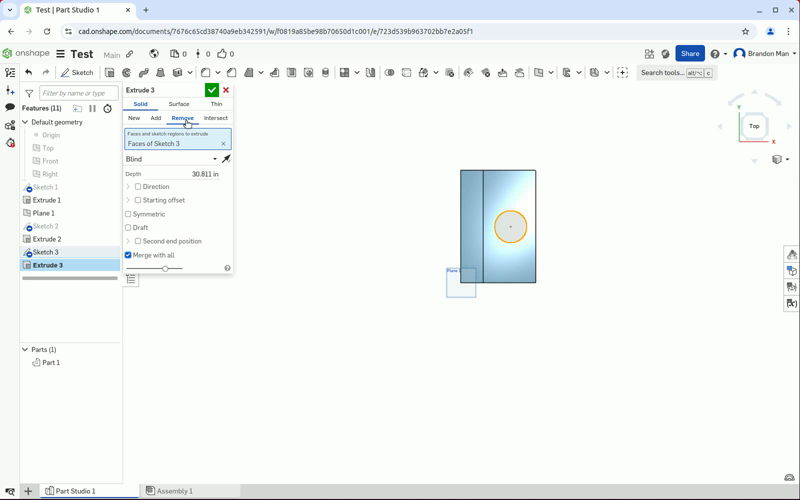
key(enter)
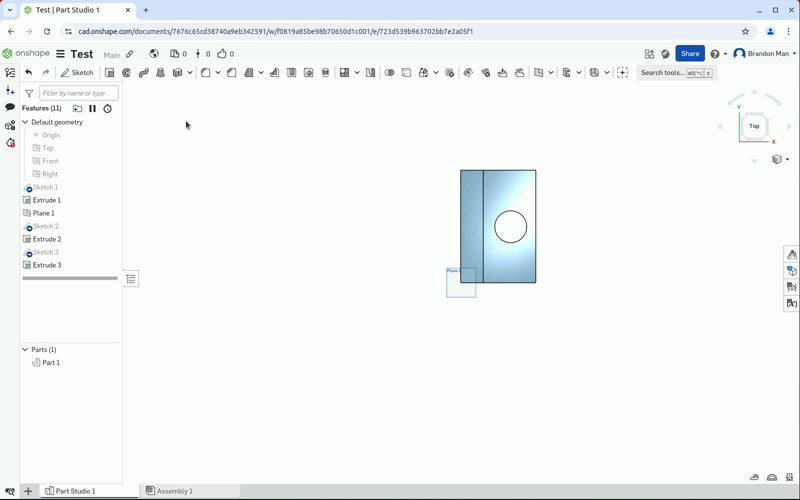
key(shift+h)
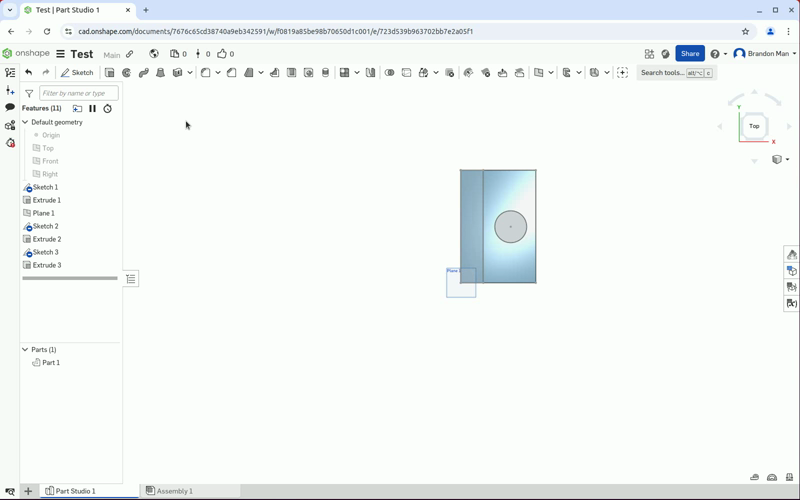
key(shift+h)
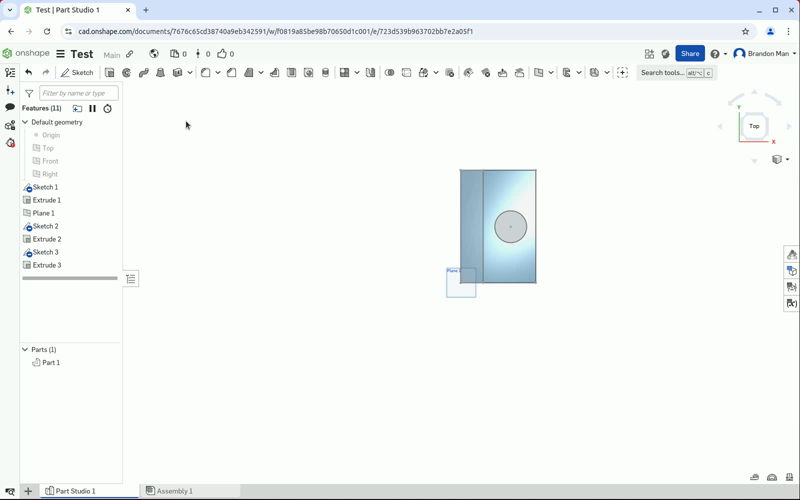
key(shift+7)
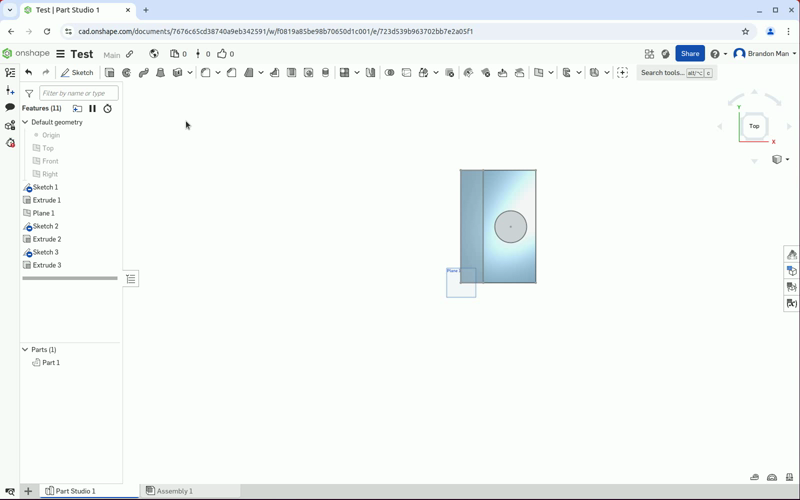
key(up, 3)
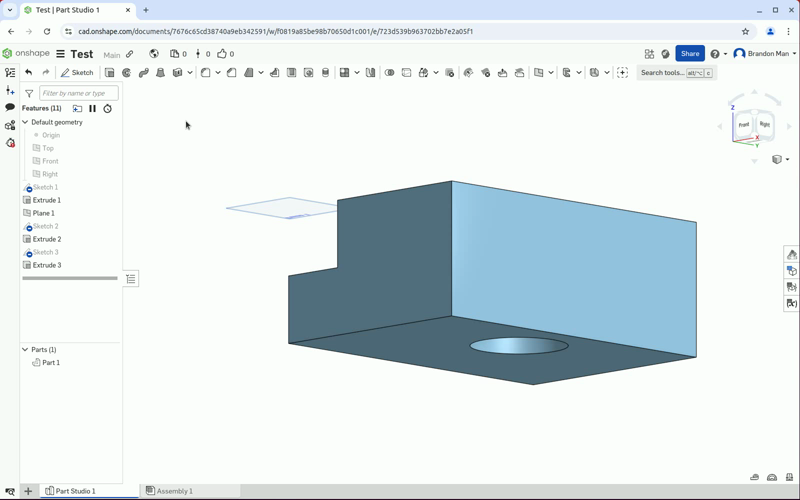
key(left, 3)
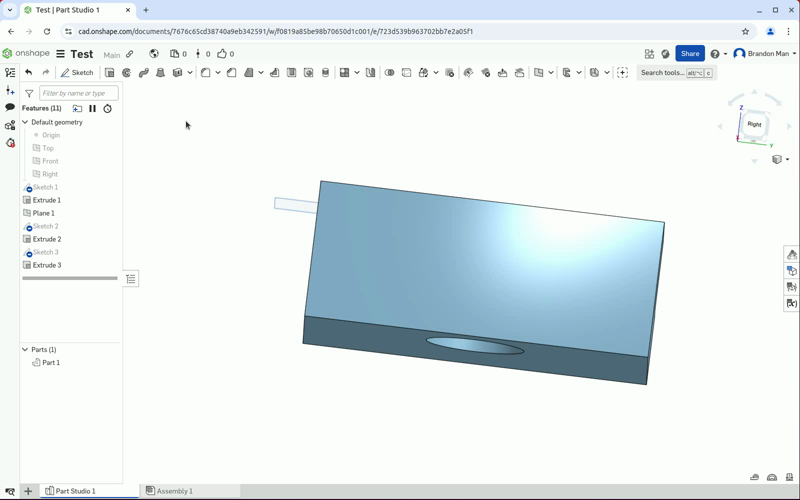
key(right, 3)
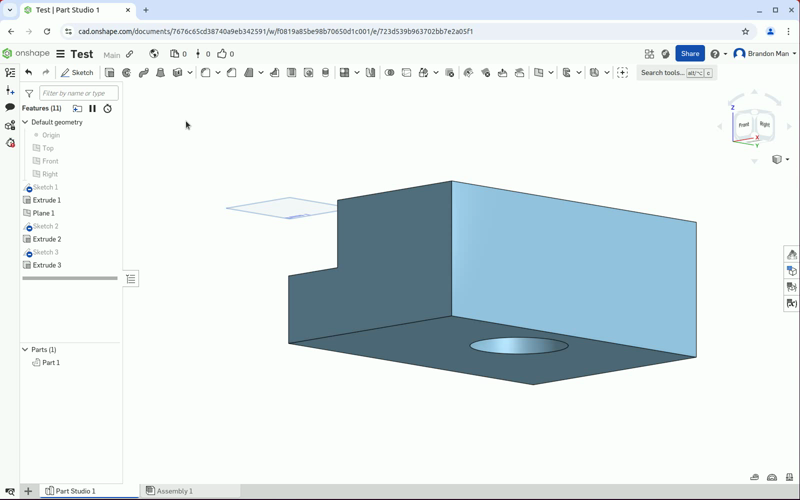
key(down, 3)
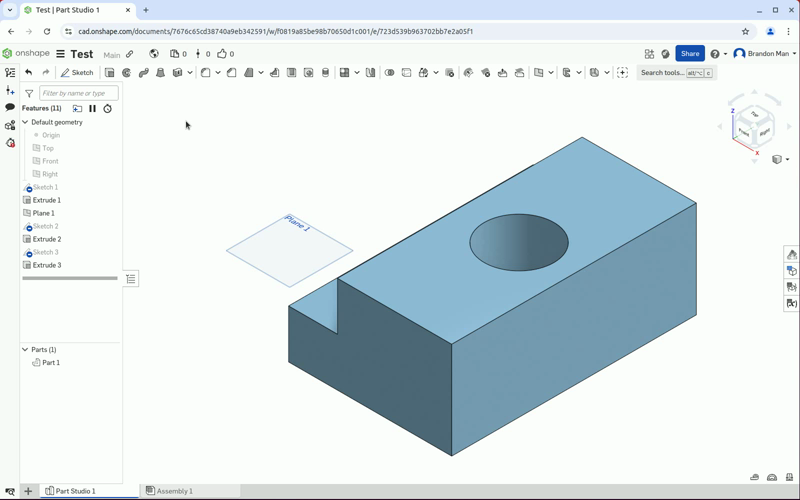
mouse_move(73, 189)
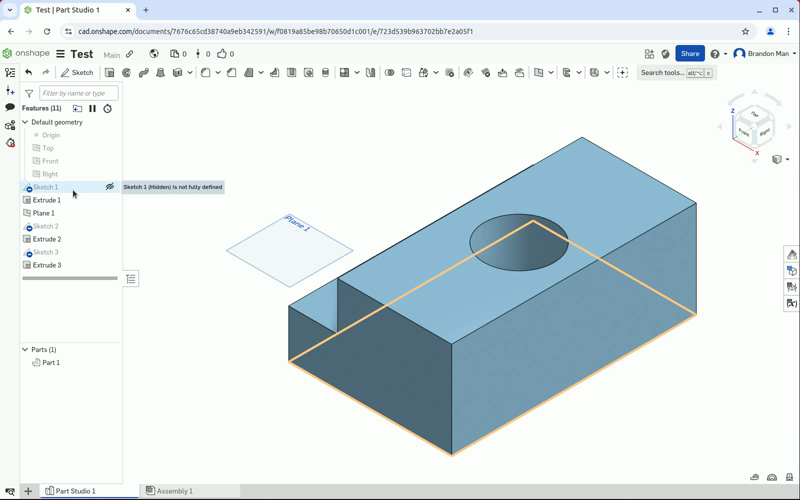
click(73, 189)